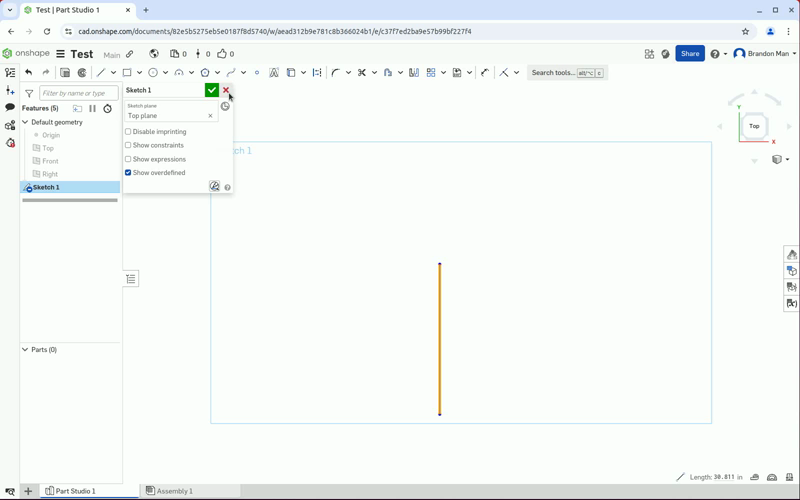
key(shift+h)
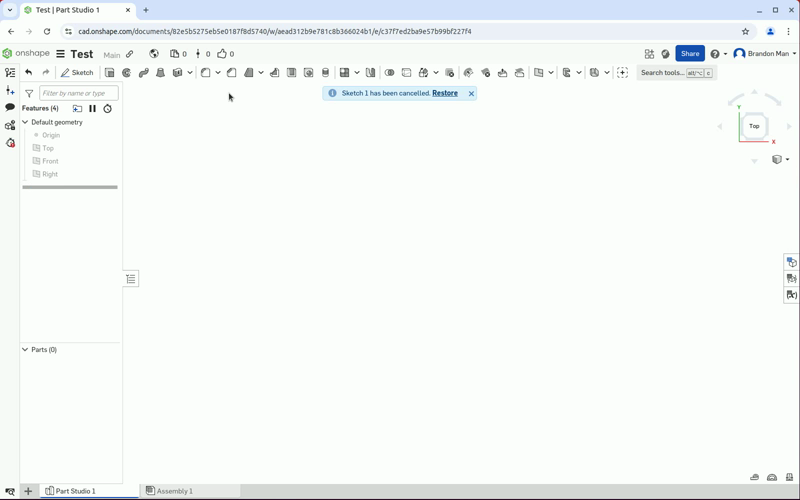
mouse_move(73, 352)
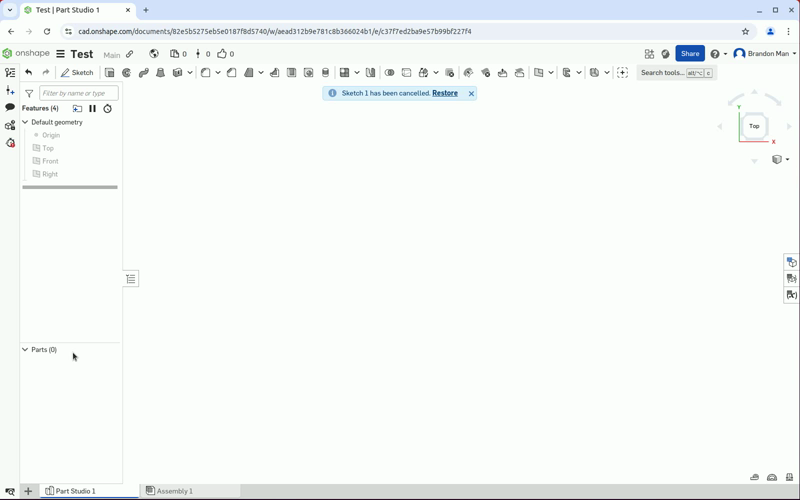
key(y)
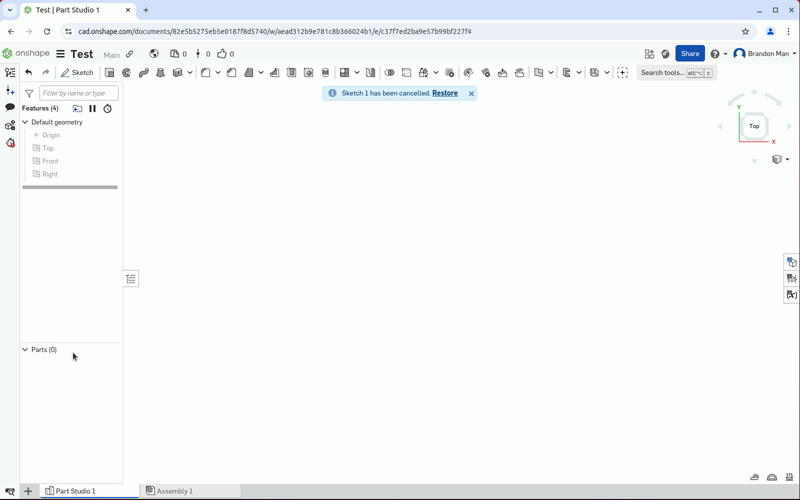
key(shift+p)
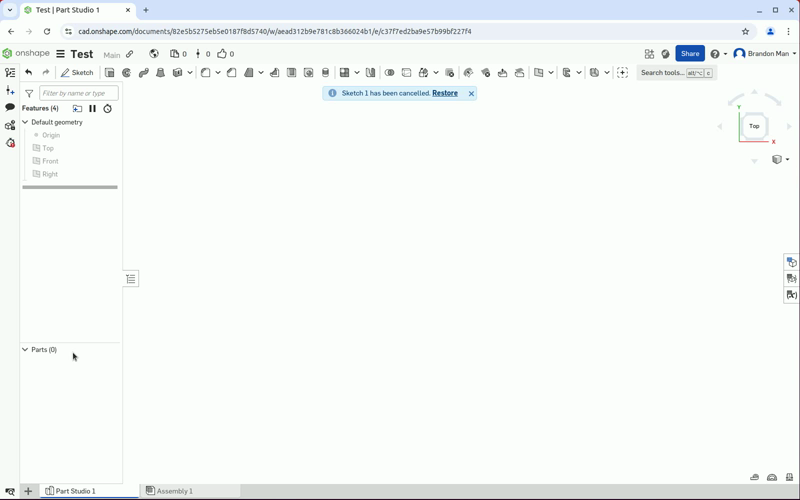
key(space)
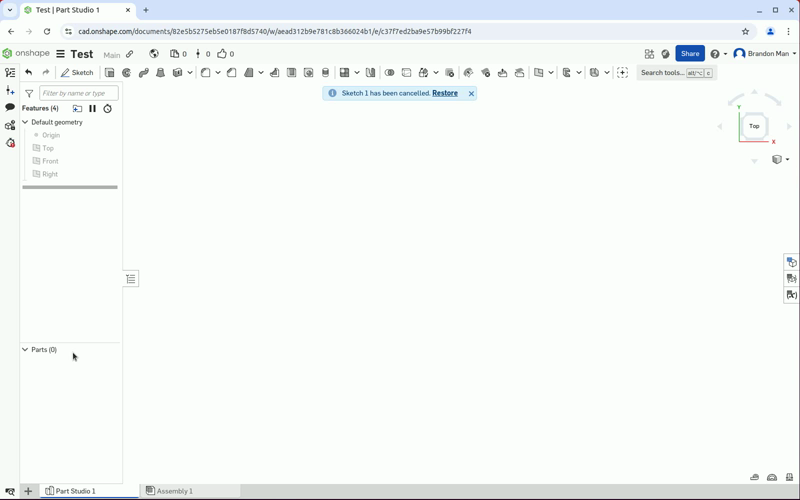
key_down(shift)
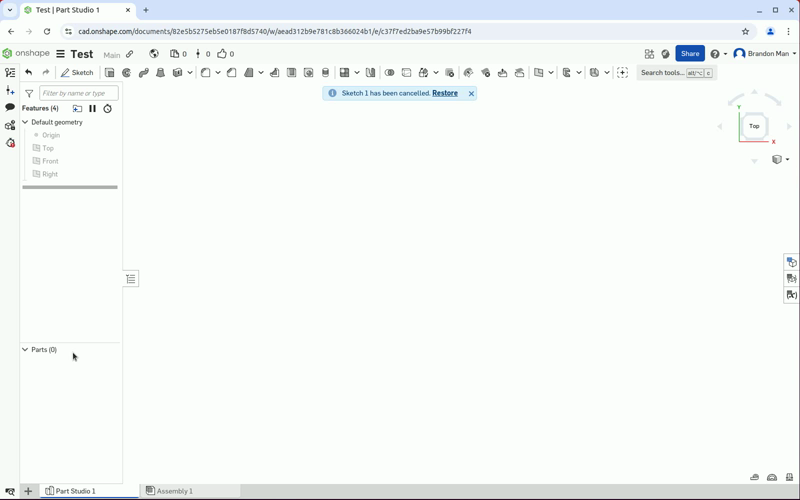
key(up)
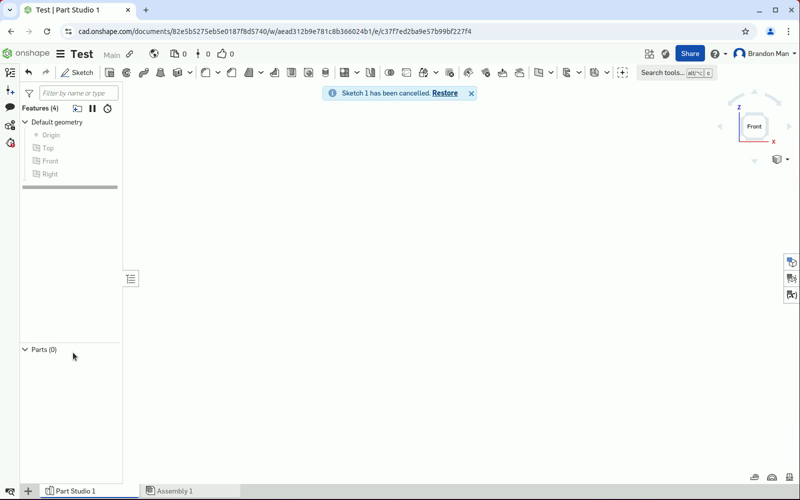
key_up(shift)
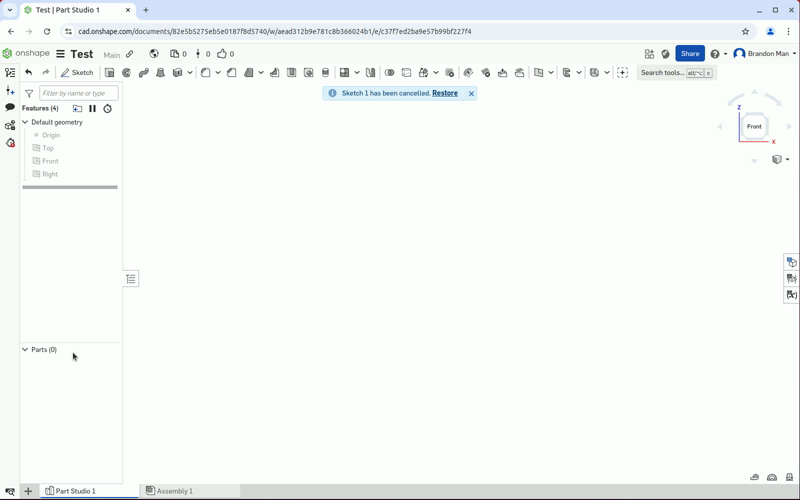
key(space)
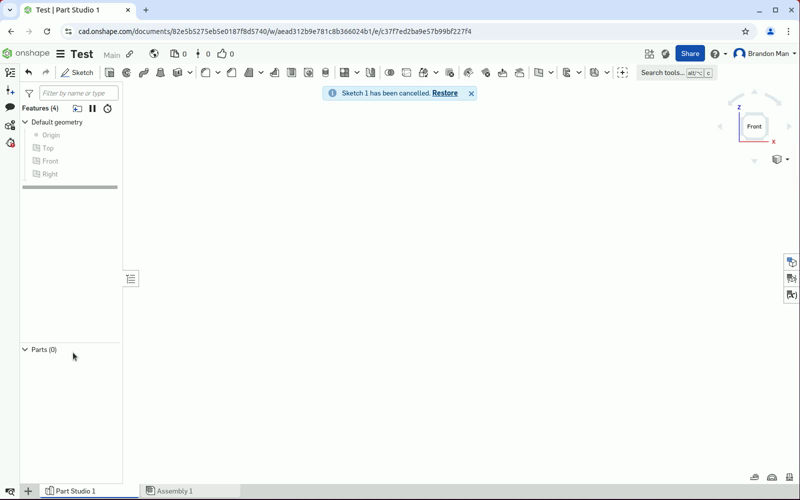
key_down(shift)
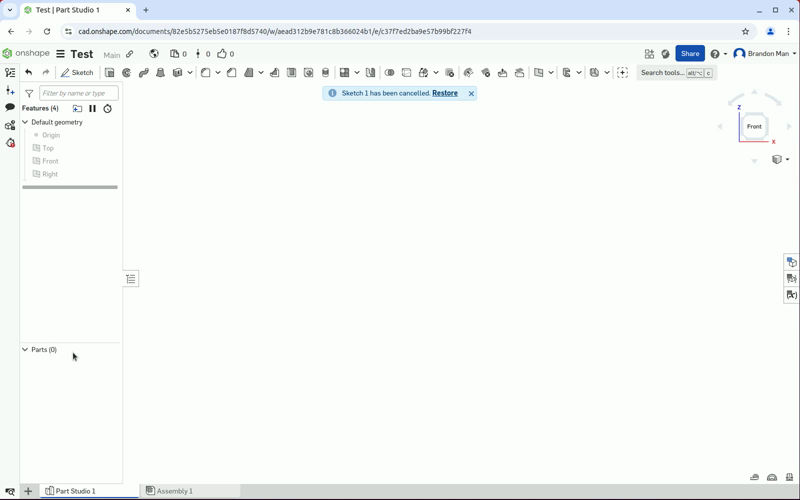
key(left)
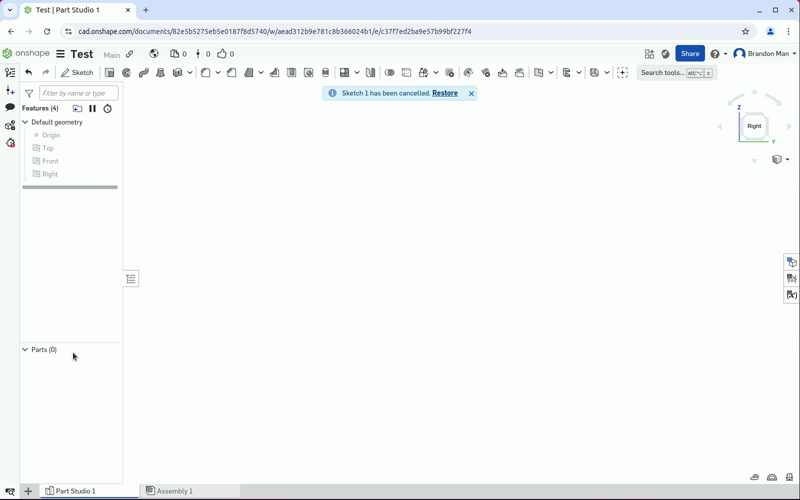
key_up(shift)
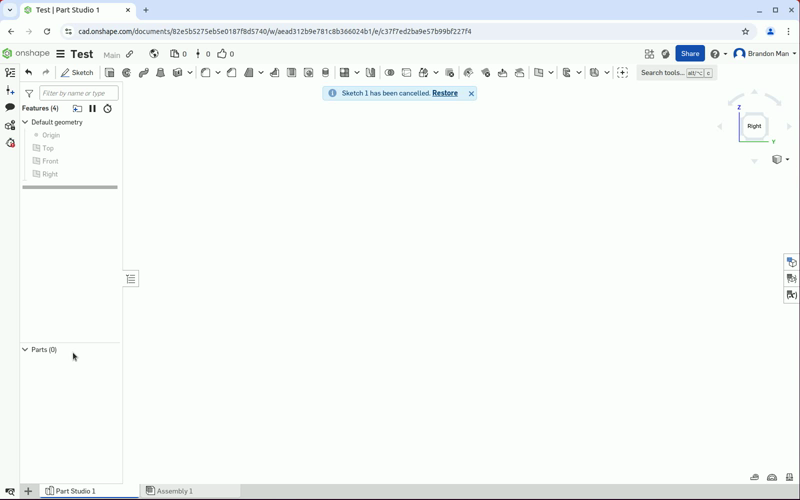
mouse_move(73, 352)
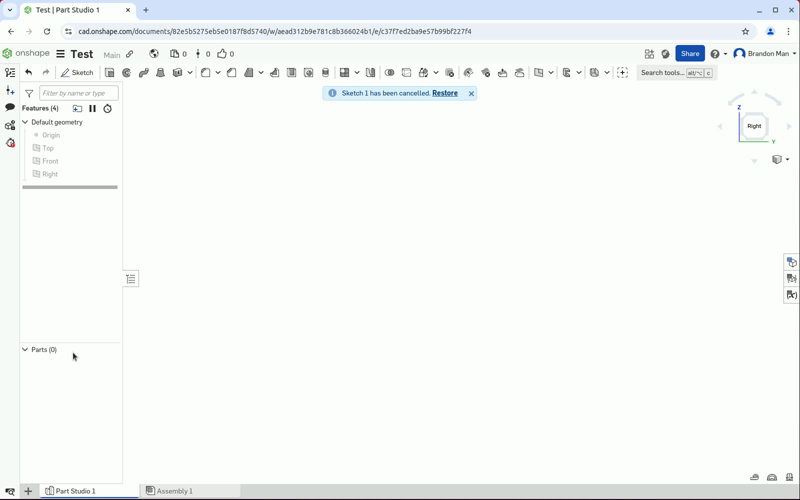
key(shift+y)
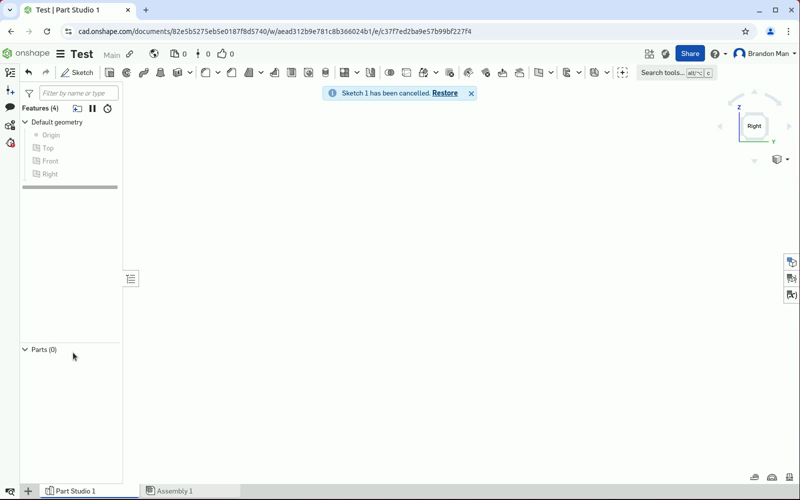
key(shift+s)
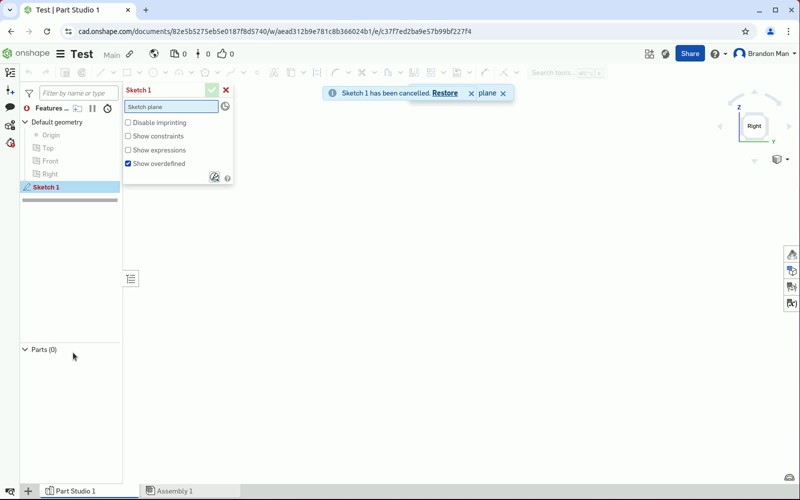
mouse_move(73, 176)
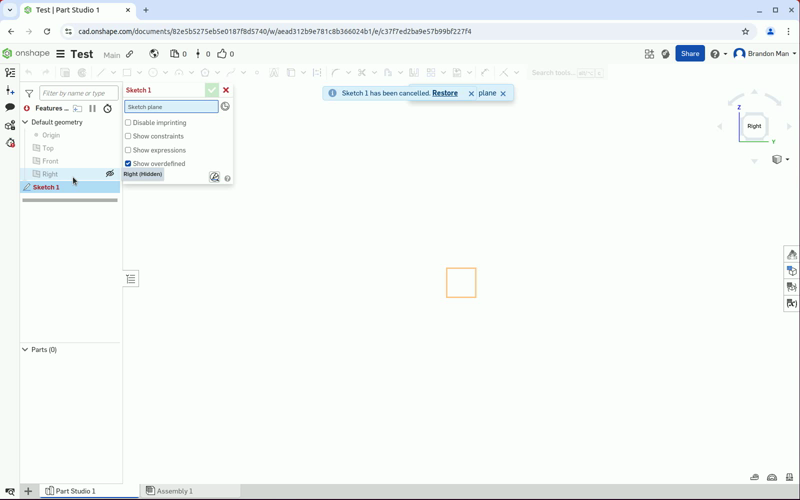
click(73, 176)
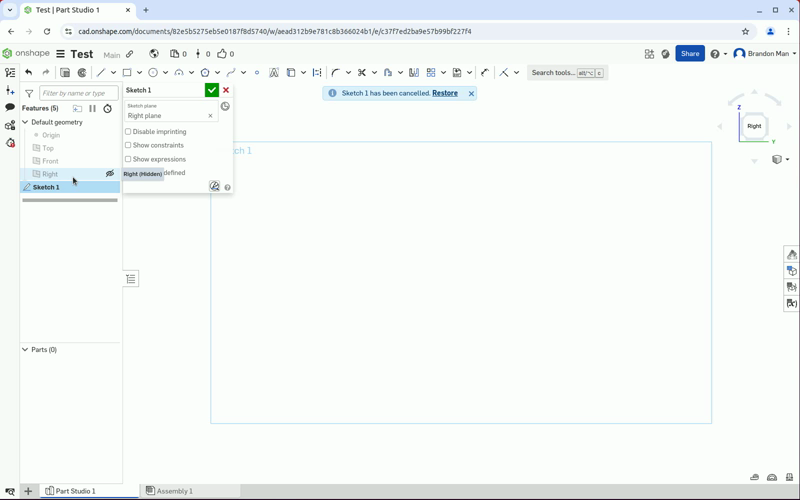
mouse_move(73, 352)
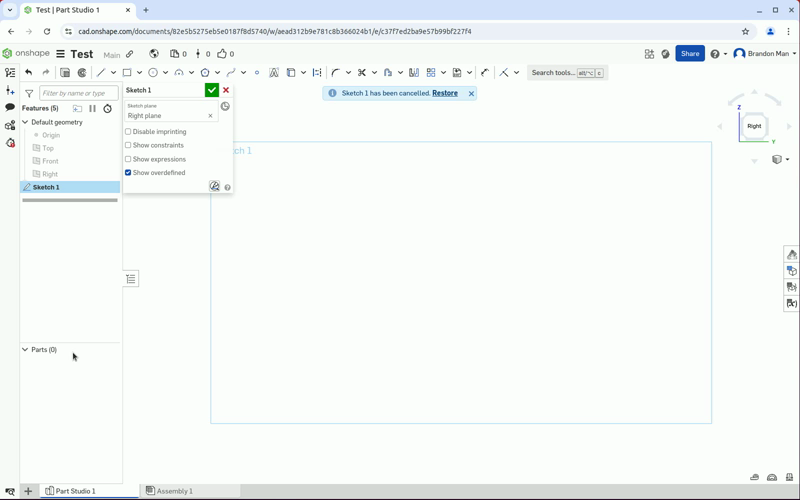
key(y)
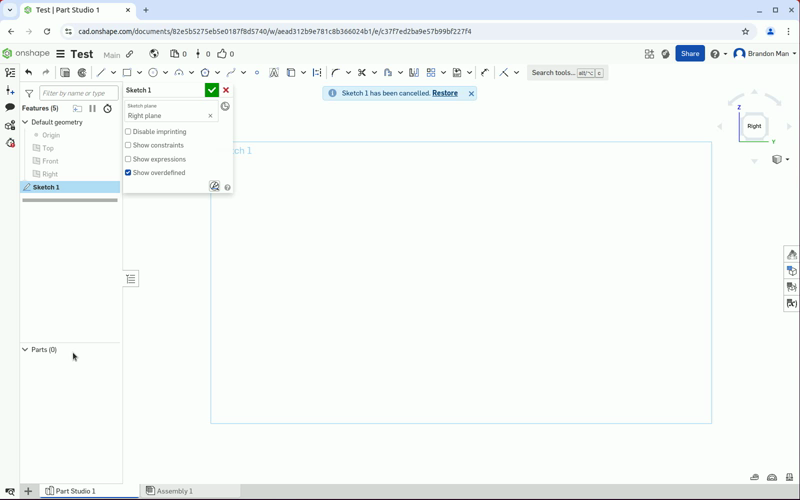
key(c)
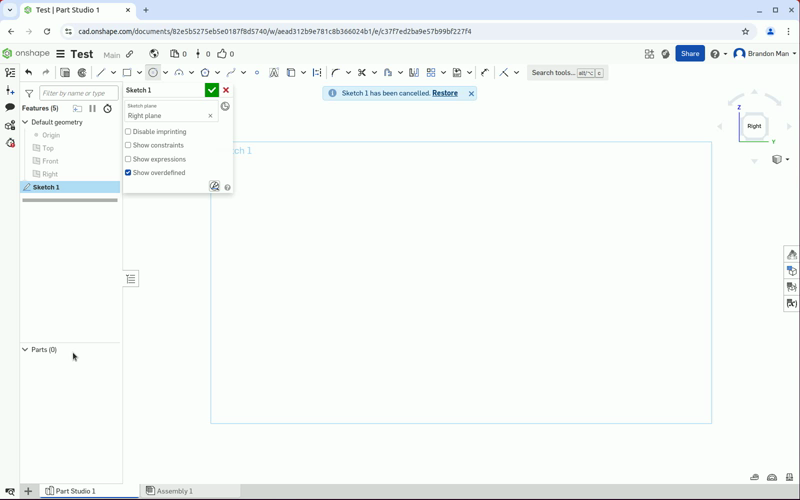
key_down(shift)
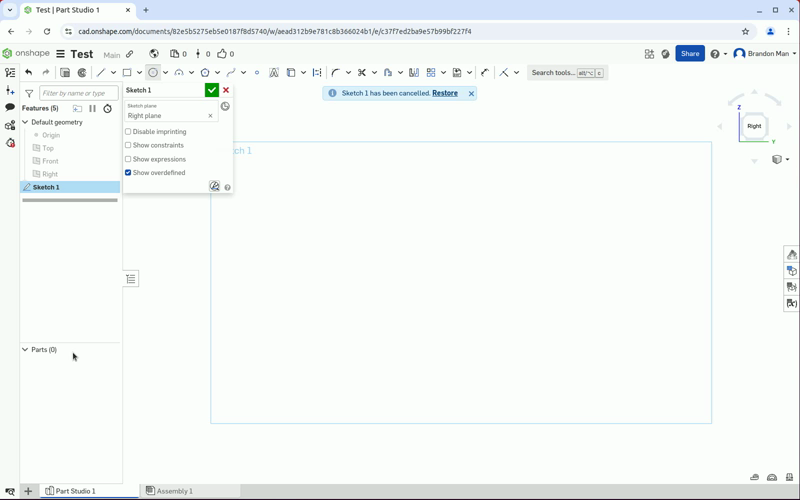
mouse_move(461, 282)
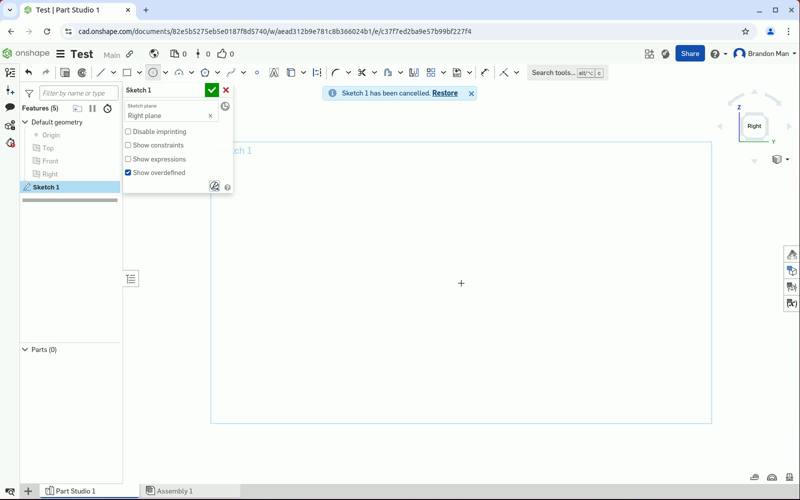
click(461, 282)
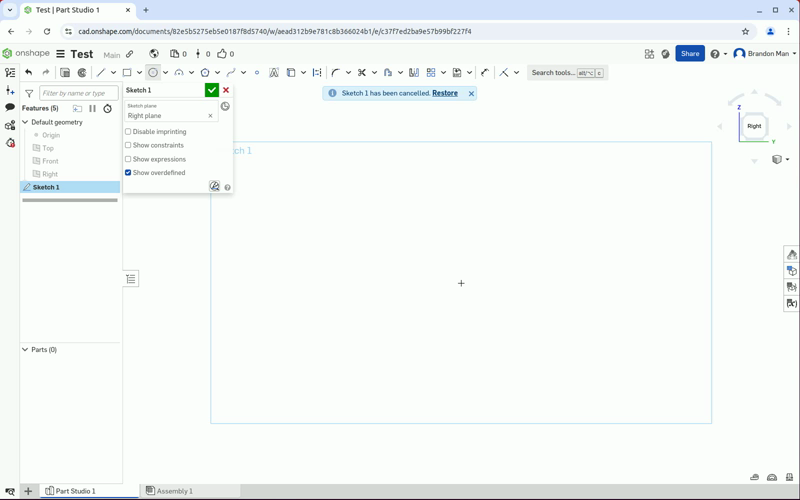
key_up(shift)
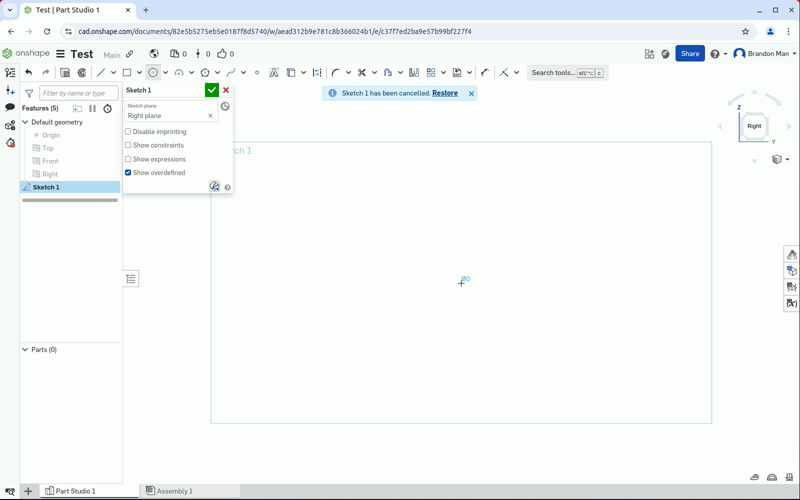
mouse_move(499, 282)
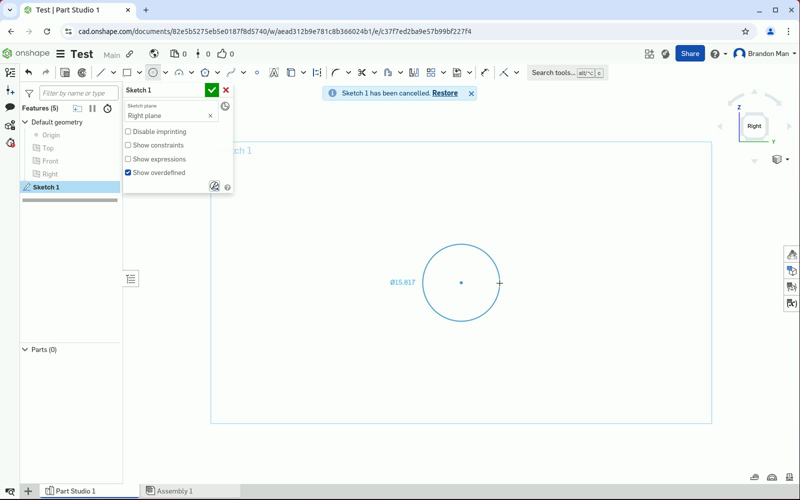
click(499, 282)
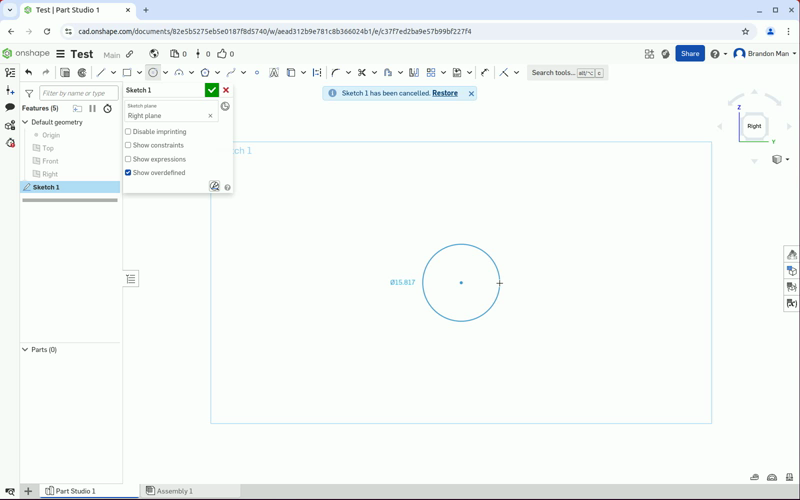
key(esc)
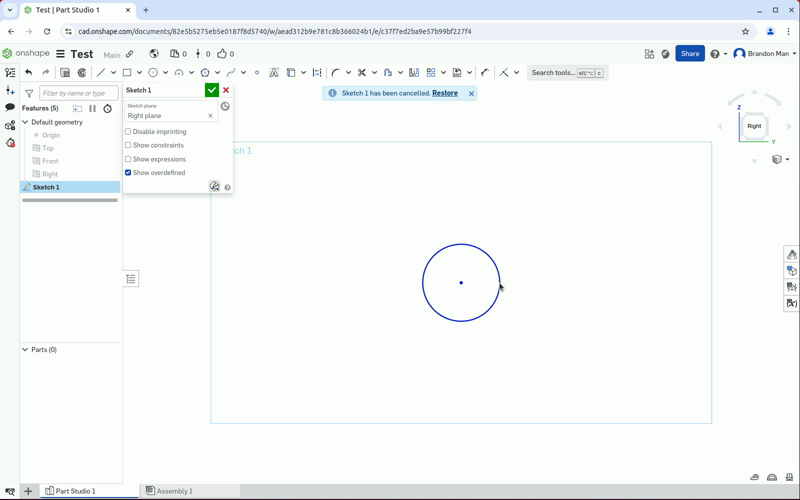
key(c)
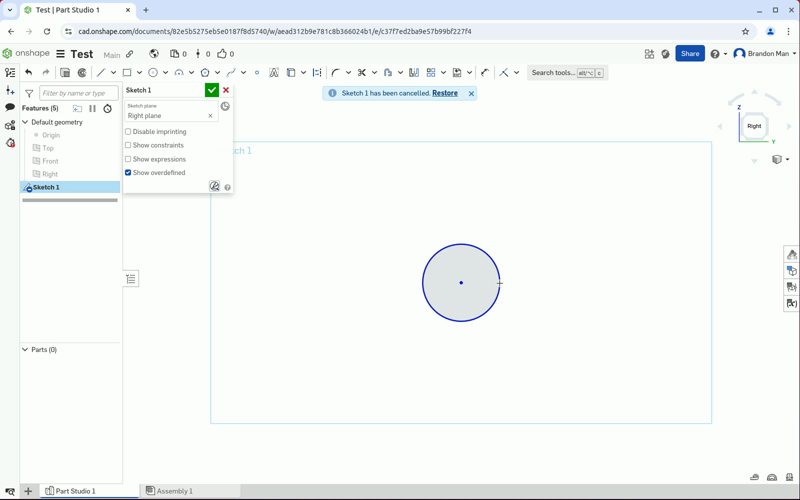
key_down(shift)
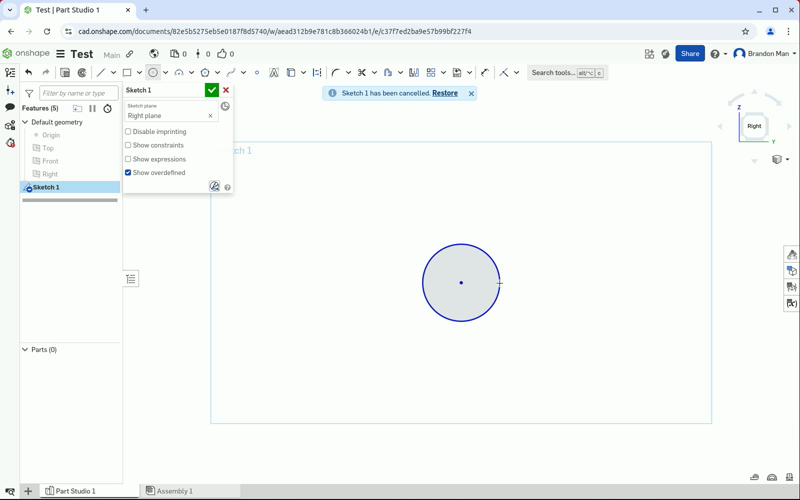
mouse_move(461, 282)
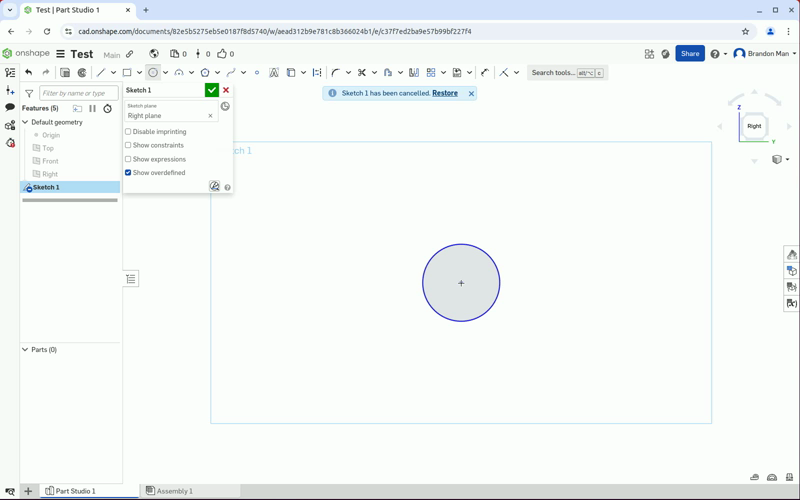
click(461, 282)
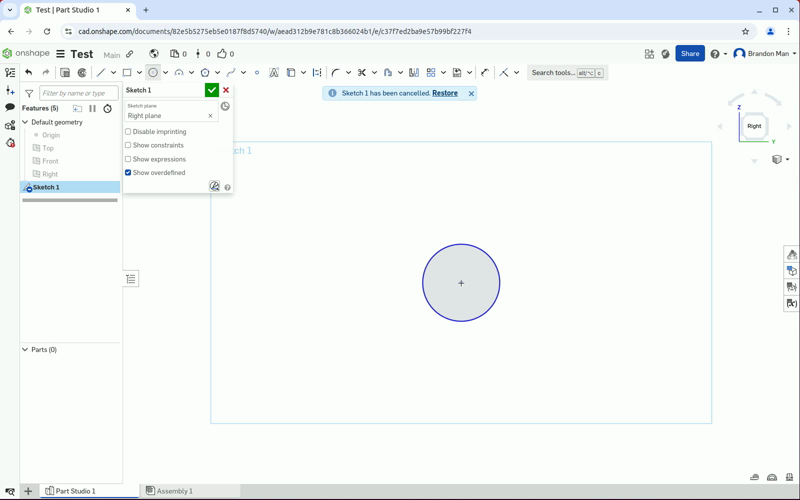
key_up(shift)
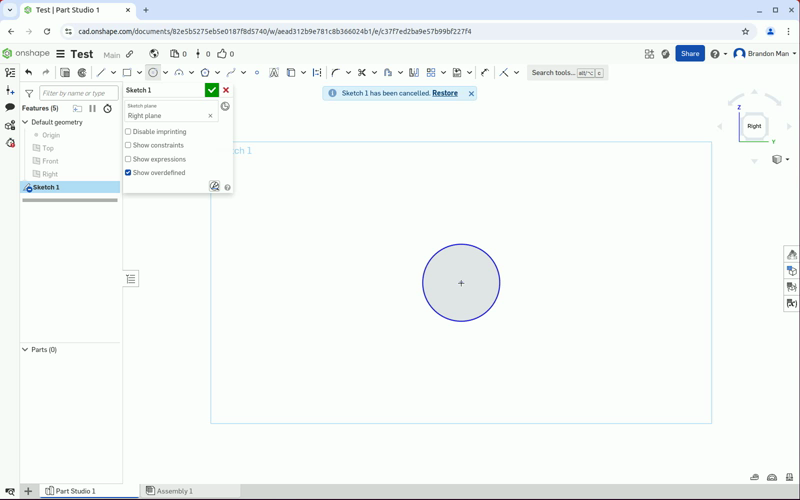
mouse_move(472, 282)
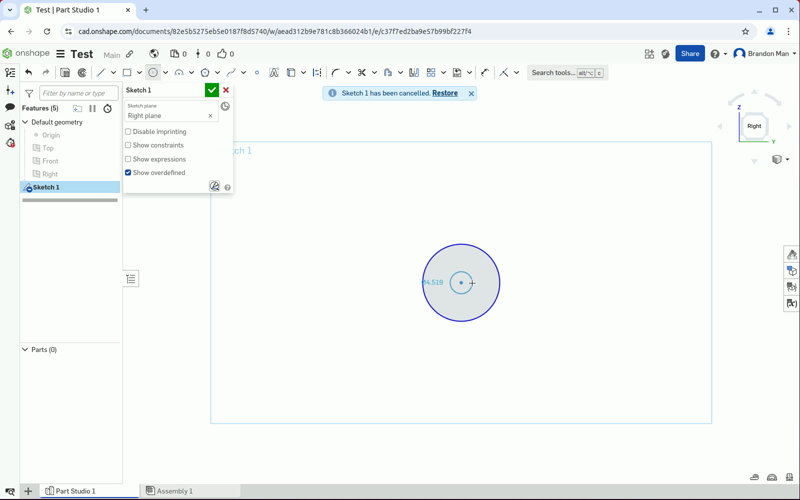
click(472, 282)
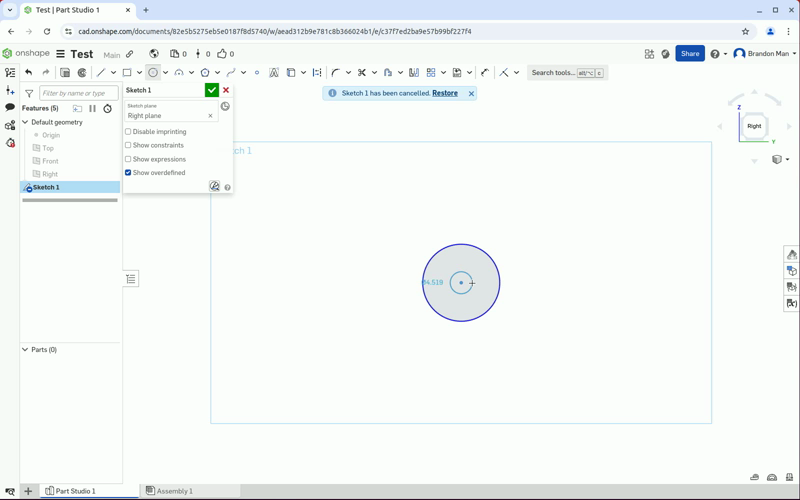
key(esc)
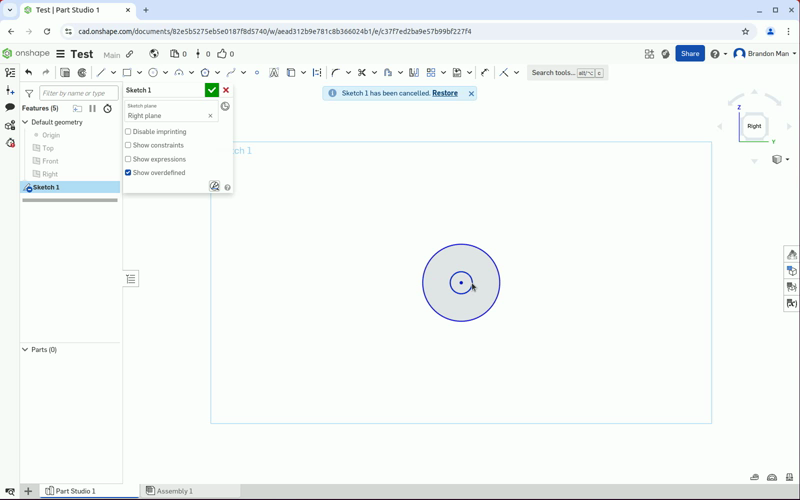
mouse_move(468, 312)
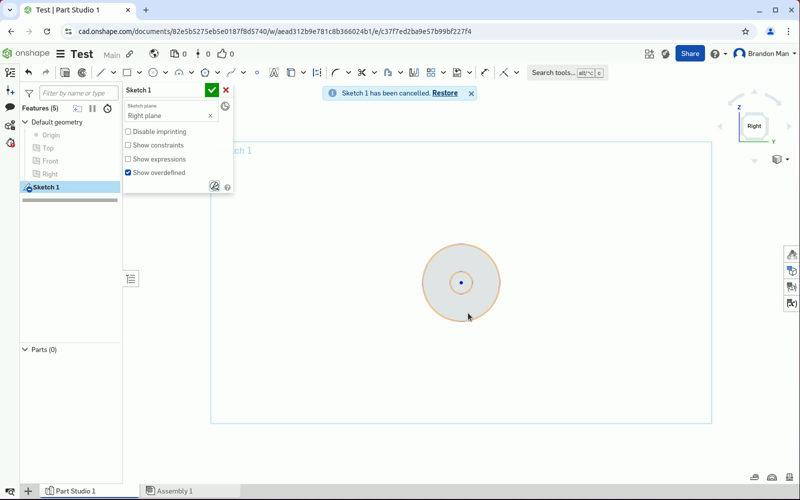
click(468, 312)
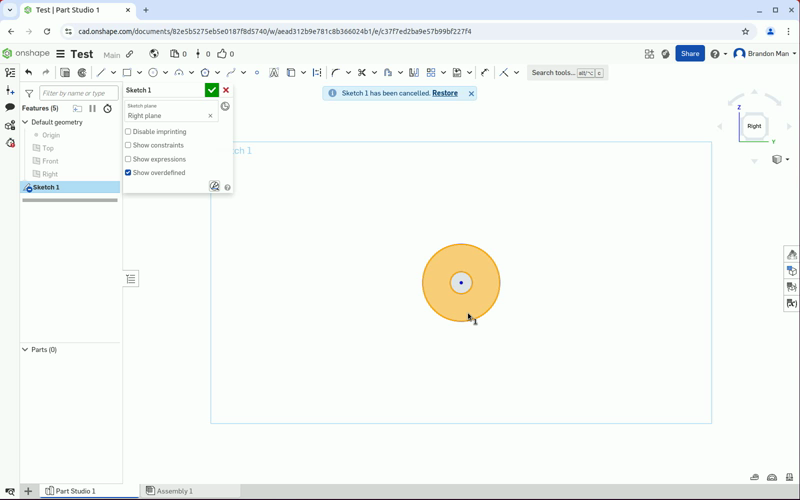
mouse_move(73, 352)
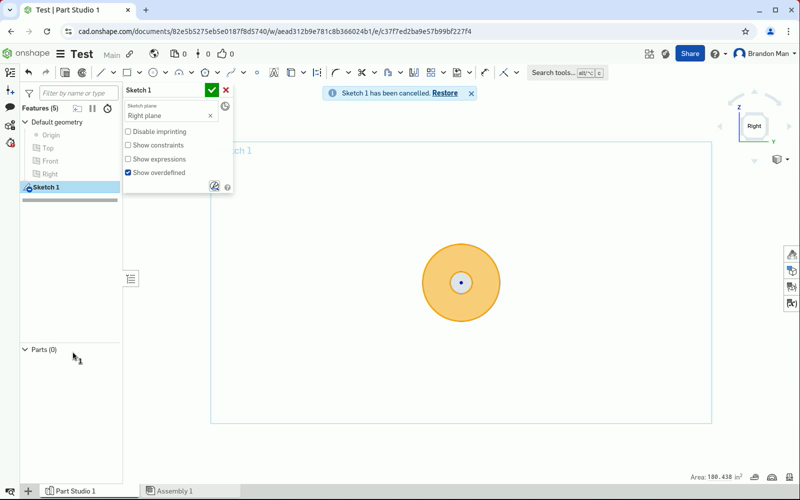
key(shift+y)
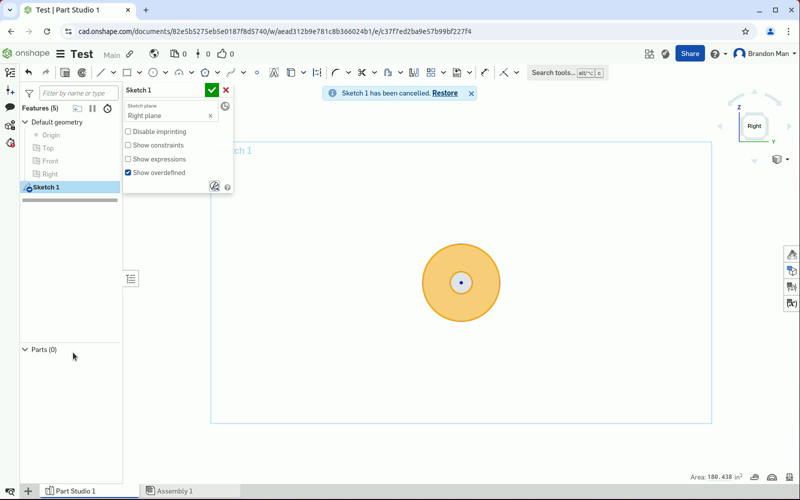
key(shift+e)
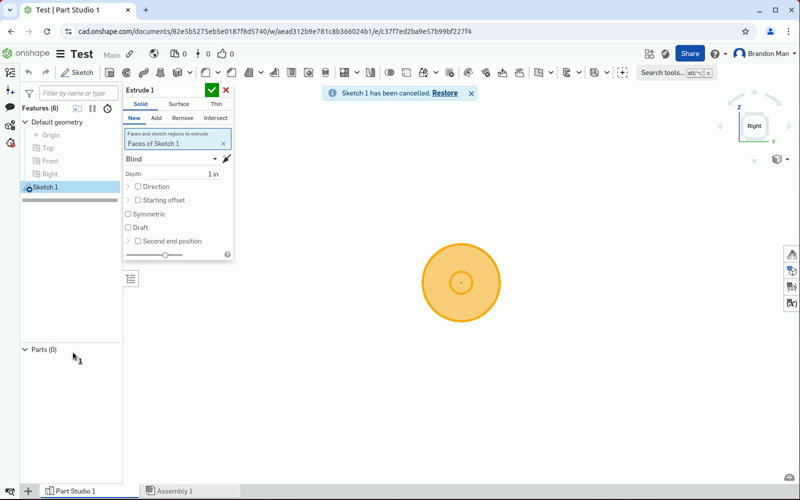
mouse_move(143, 106)
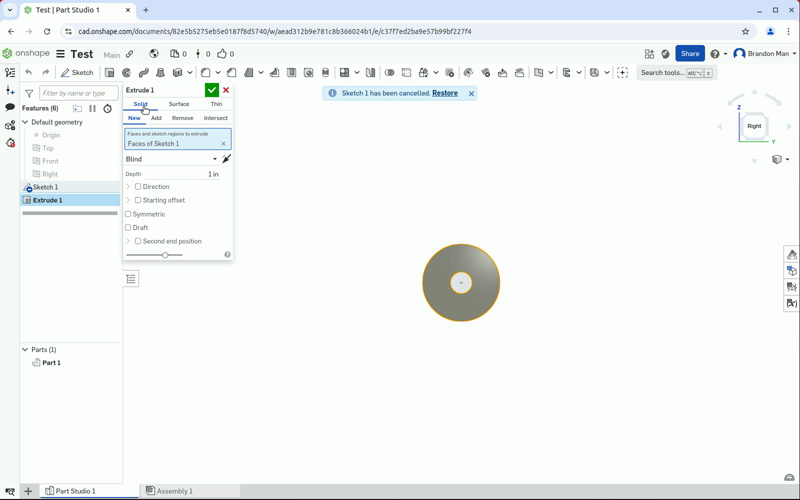
click(143, 106)
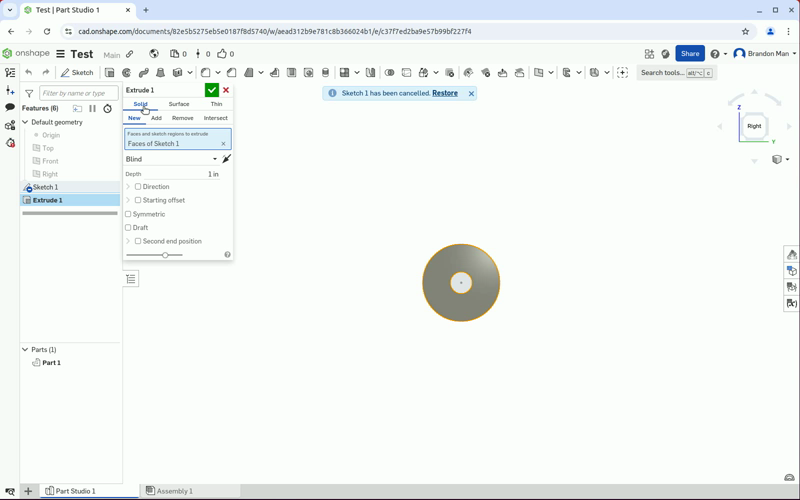
mouse_move(137, 120)
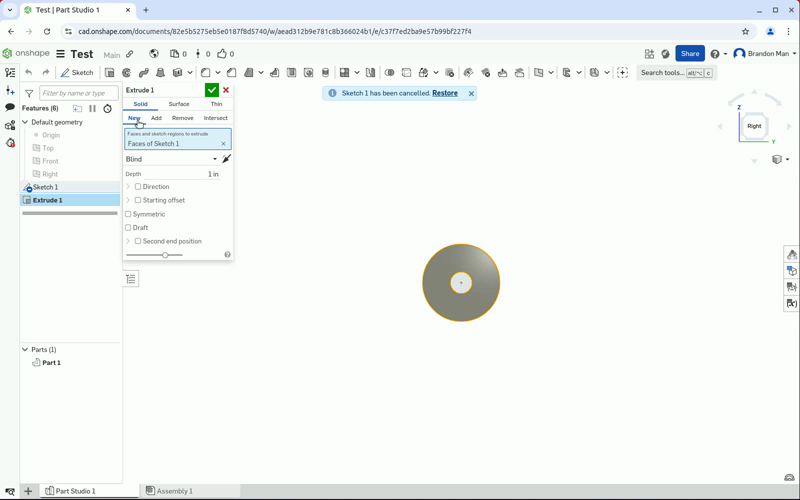
click(137, 120)
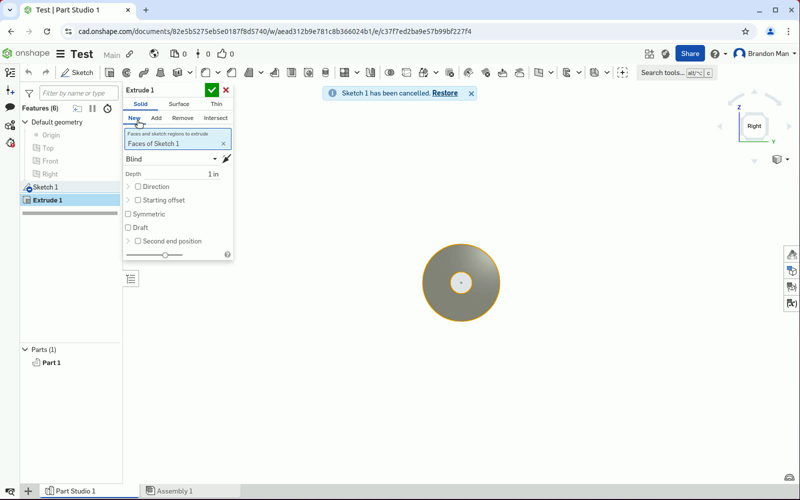
key(tab, 4)
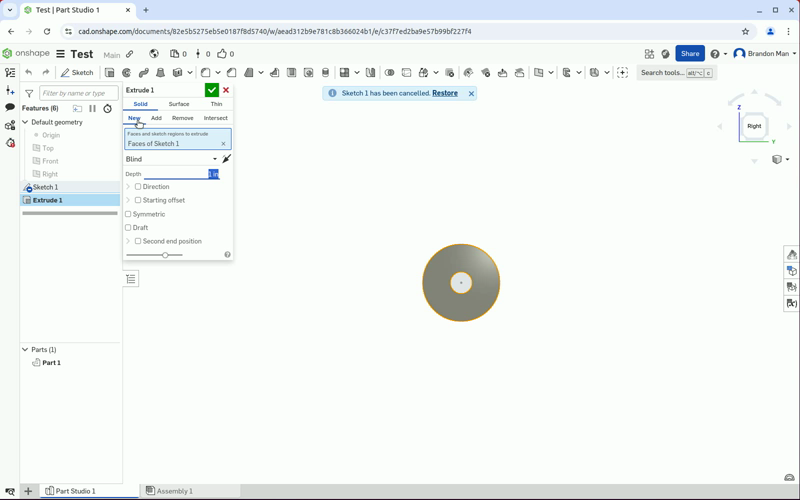
text(23.108)
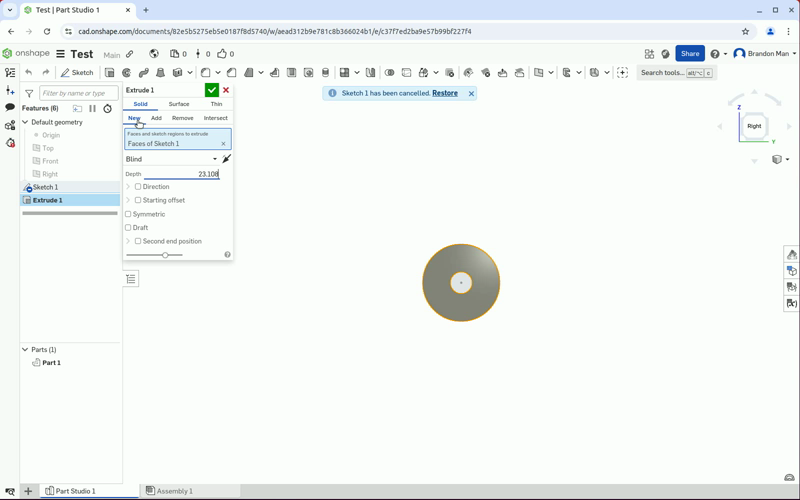
key(enter)
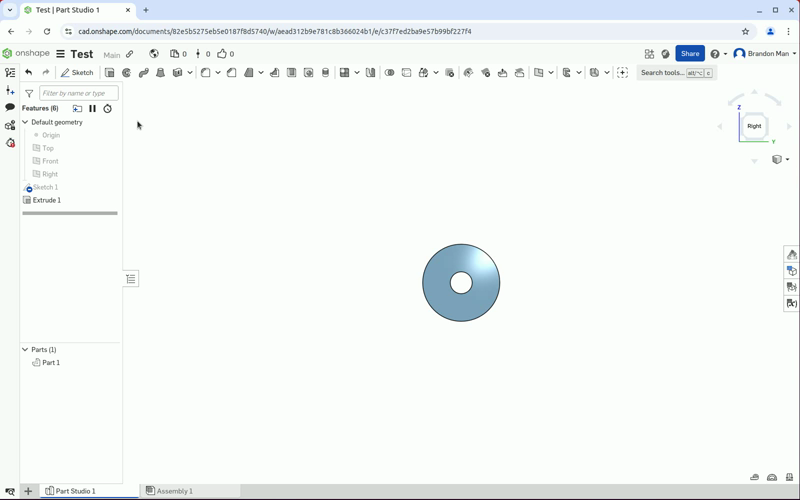
key(shift+h)
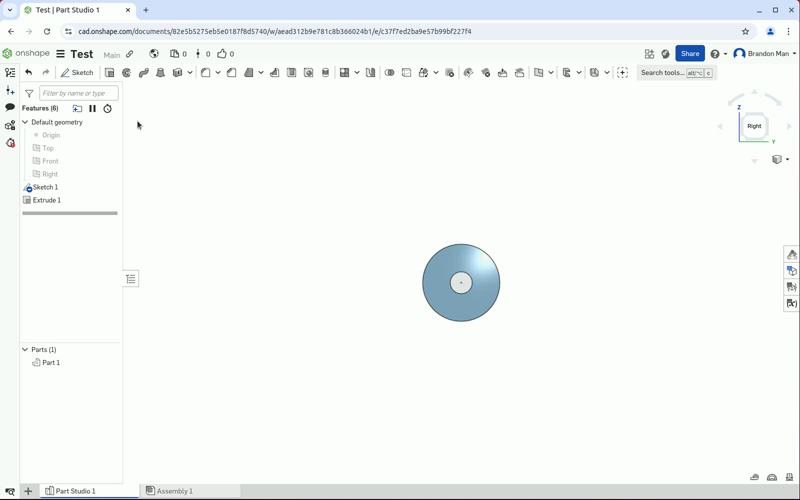
key(shift+h)
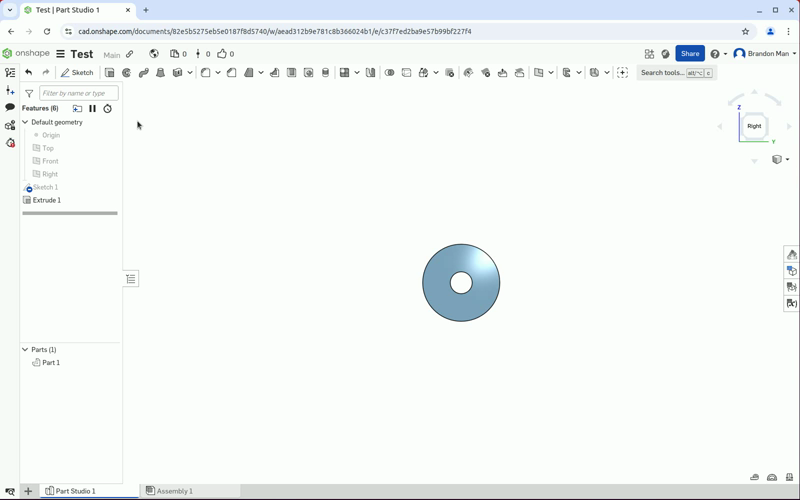
mouse_move(73, 189)
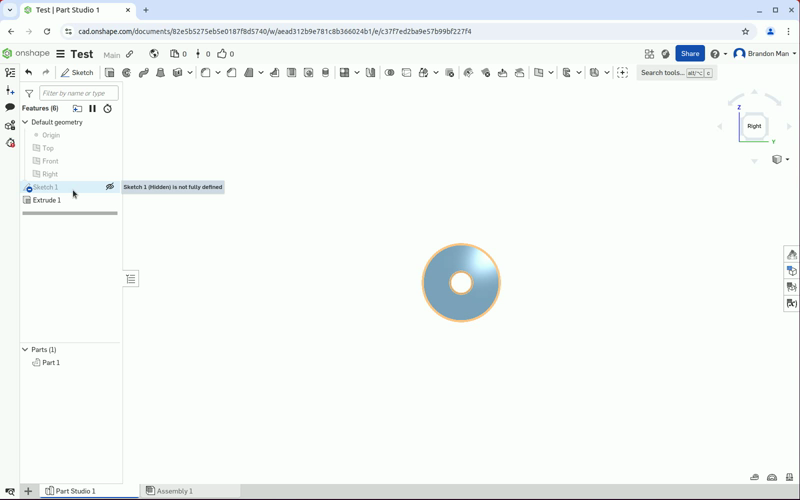
click(73, 189)
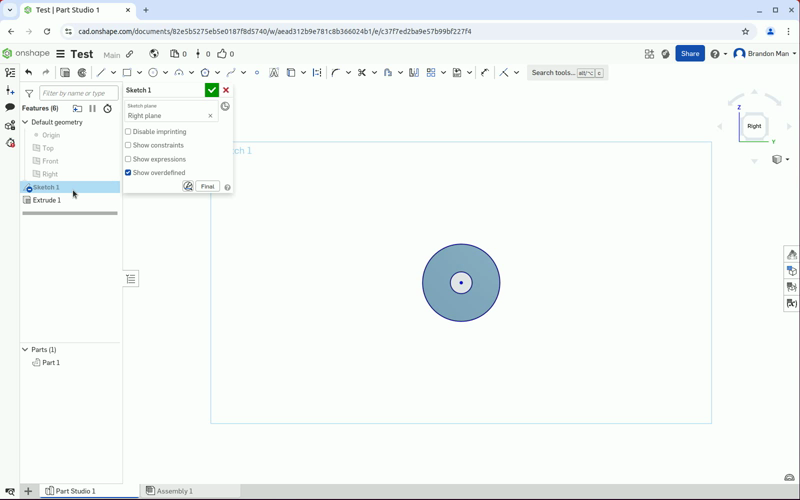
mouse_move(229, 92)
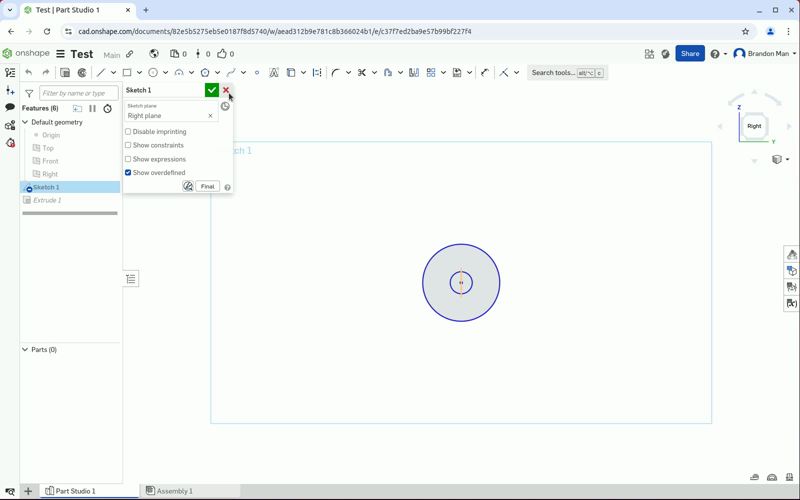
click(229, 92)
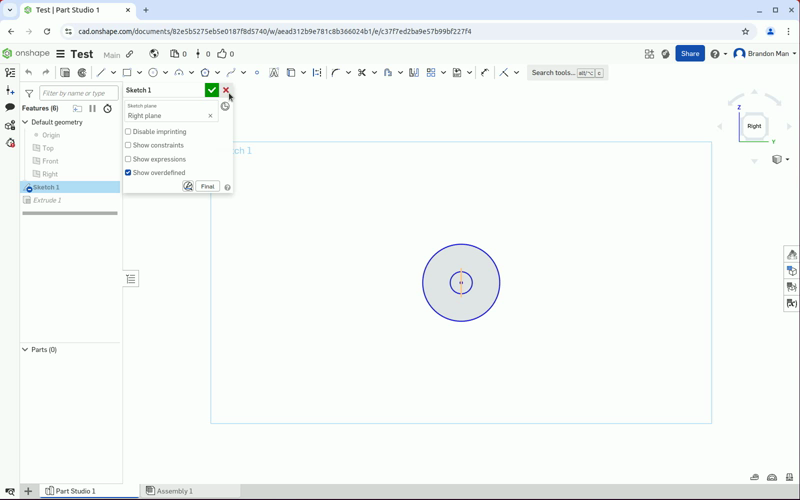
key(shift+s)
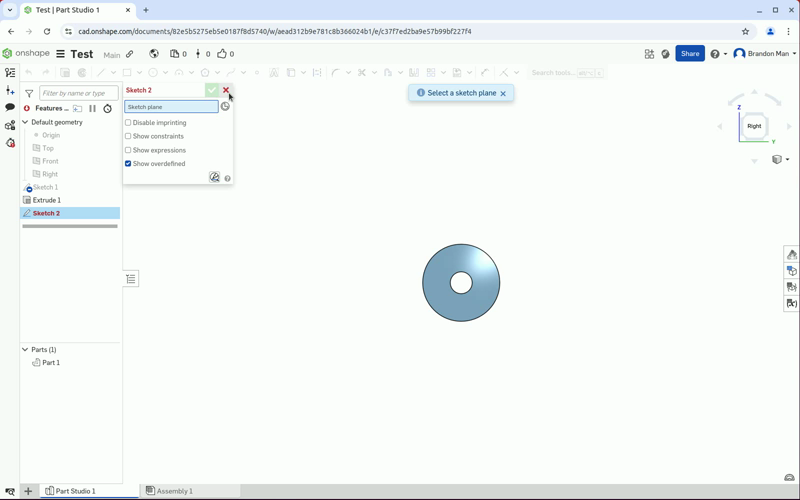
mouse_move(73, 176)
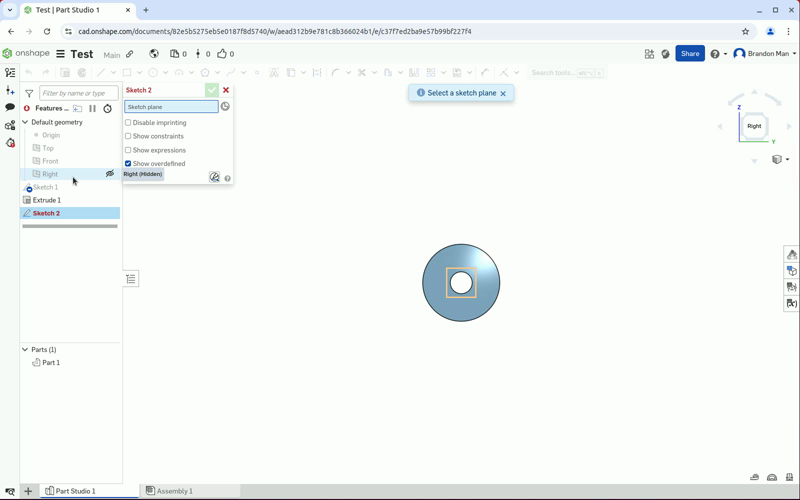
click(73, 176)
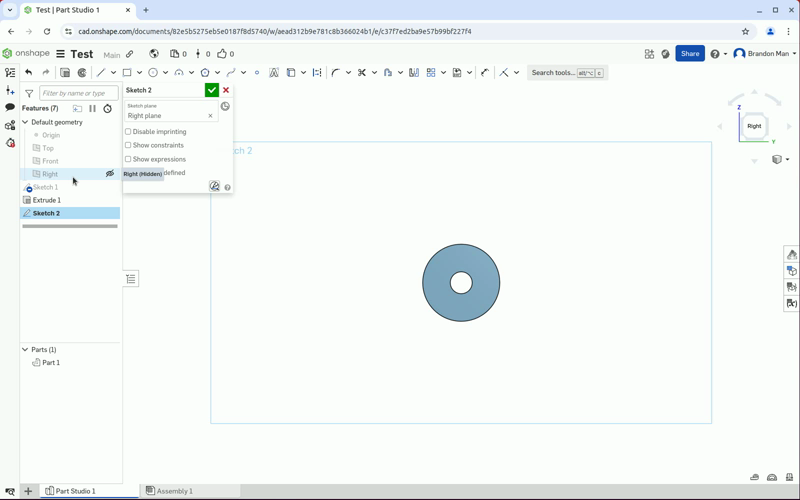
mouse_move(73, 352)
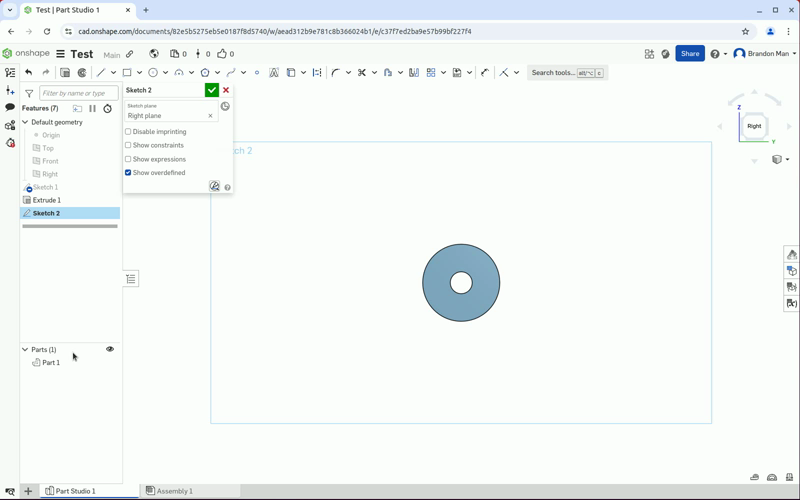
key(y)
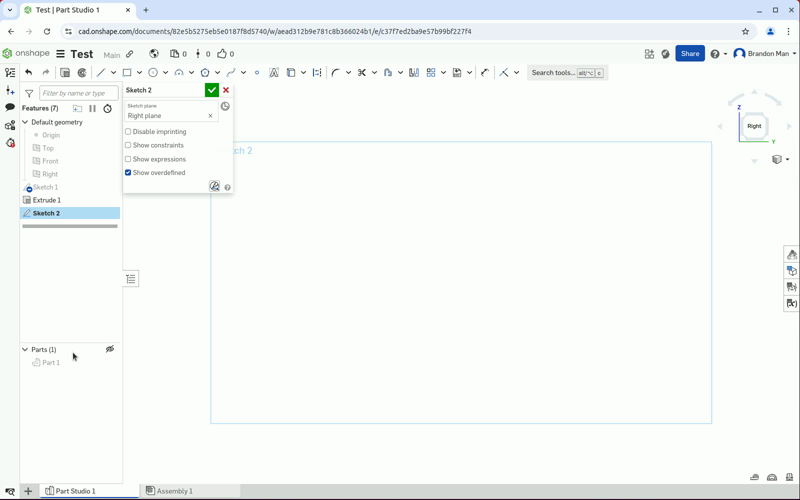
key(c)
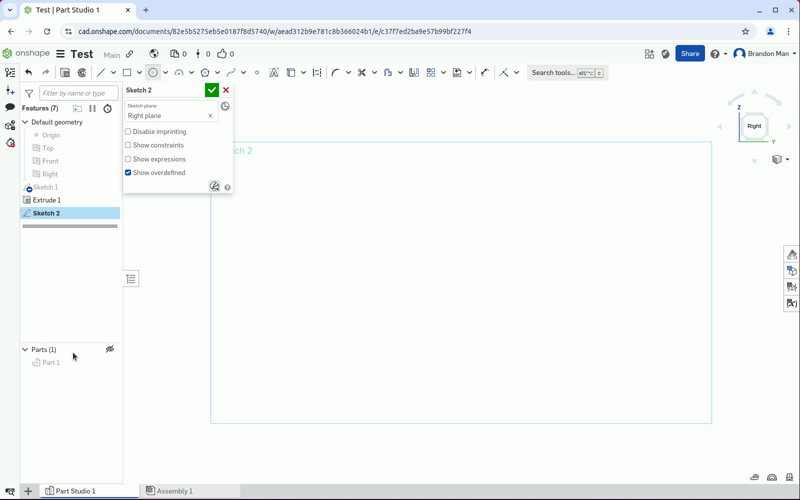
key_down(shift)
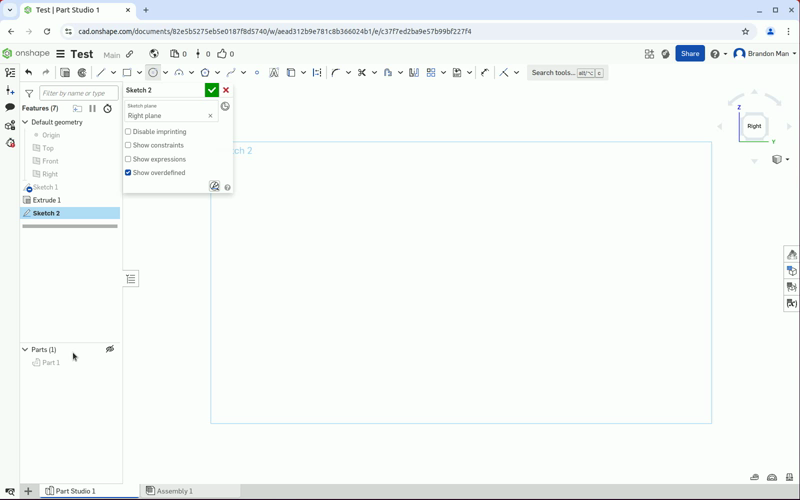
mouse_move(460, 282)
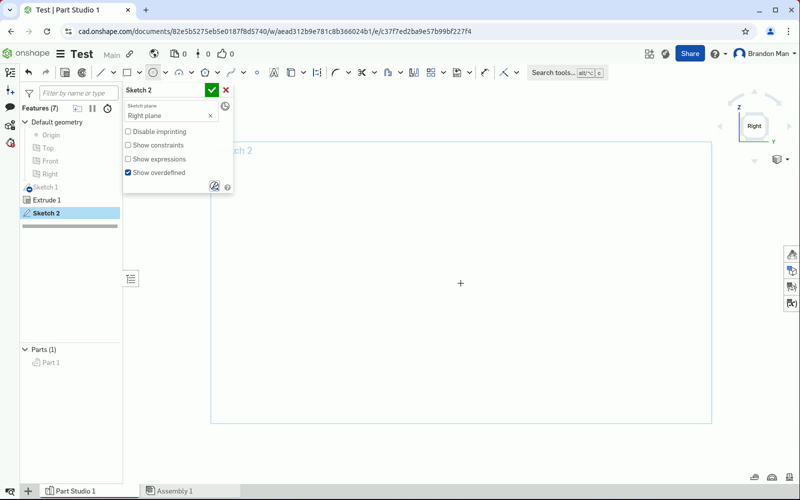
click(460, 282)
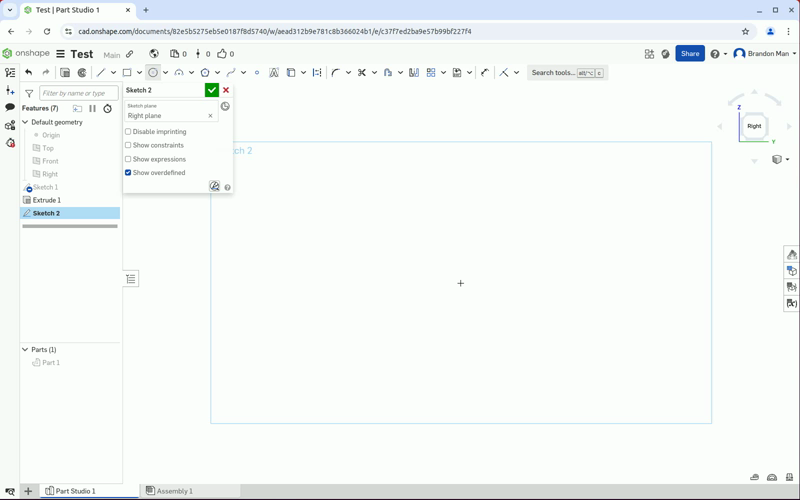
key_up(shift)
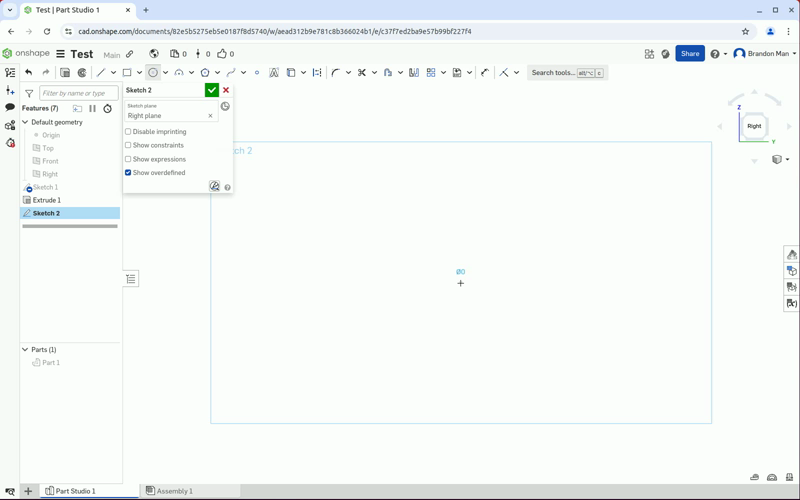
mouse_move(472, 282)
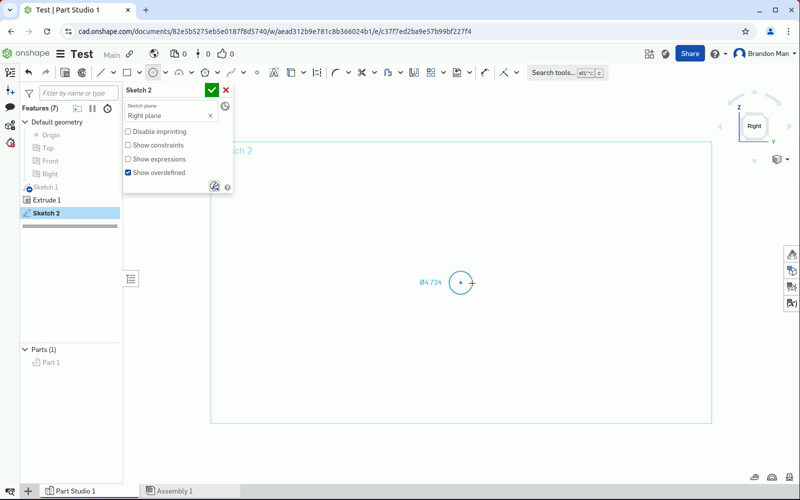
click(472, 282)
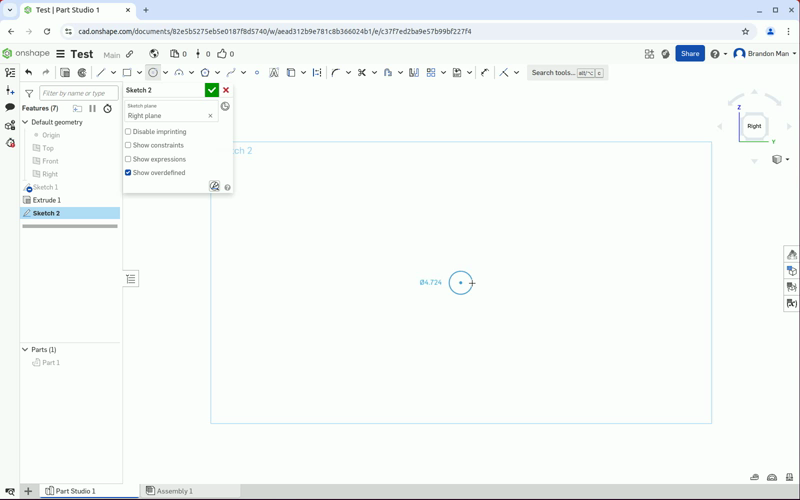
key(esc)
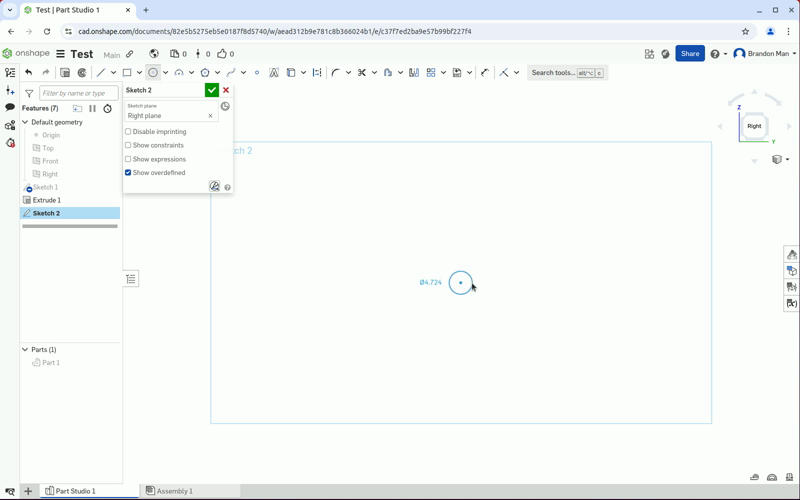
mouse_move(469, 285)
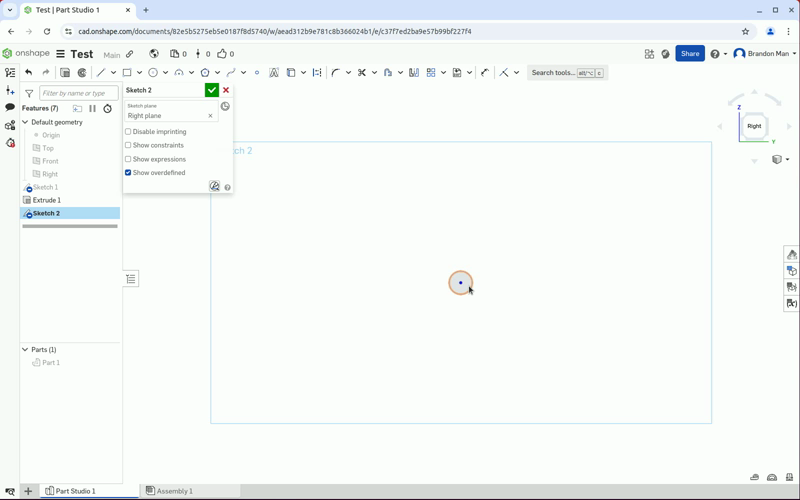
scroll(6)
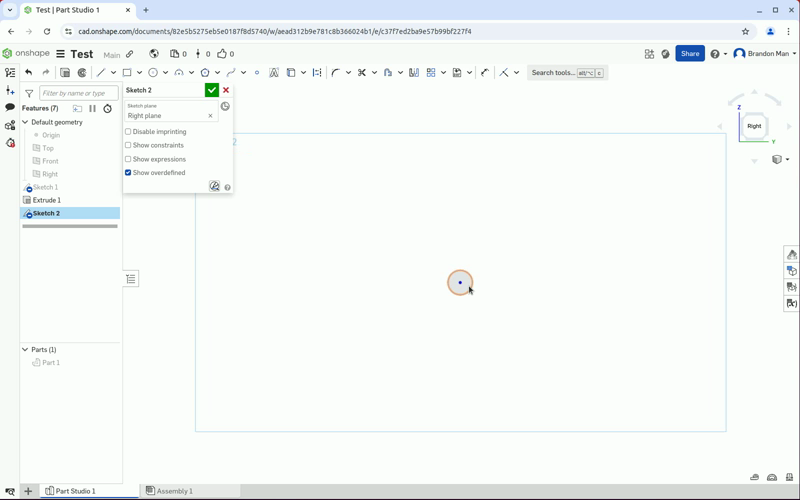
scroll(6)
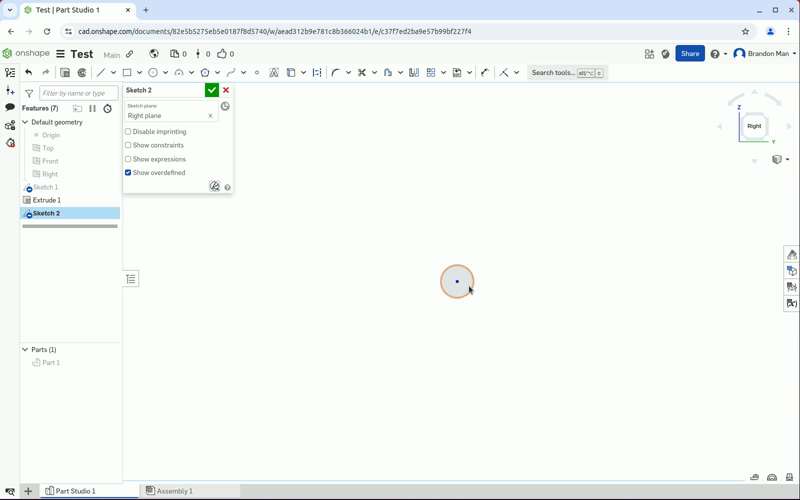
scroll(6)
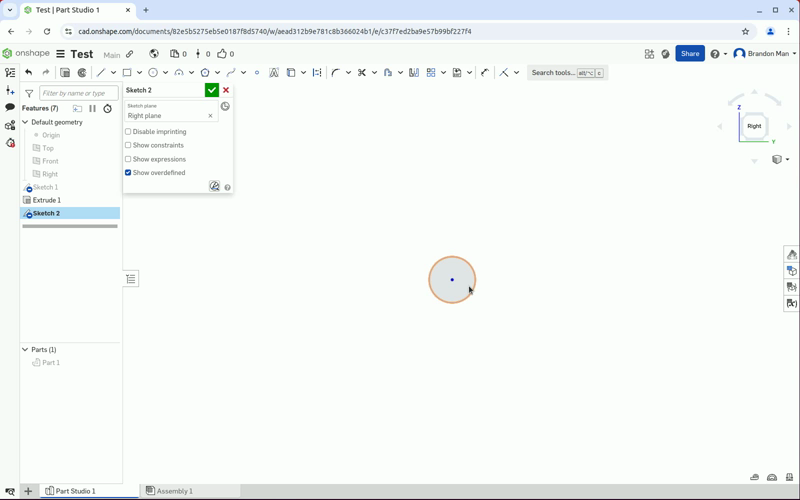
scroll(6)
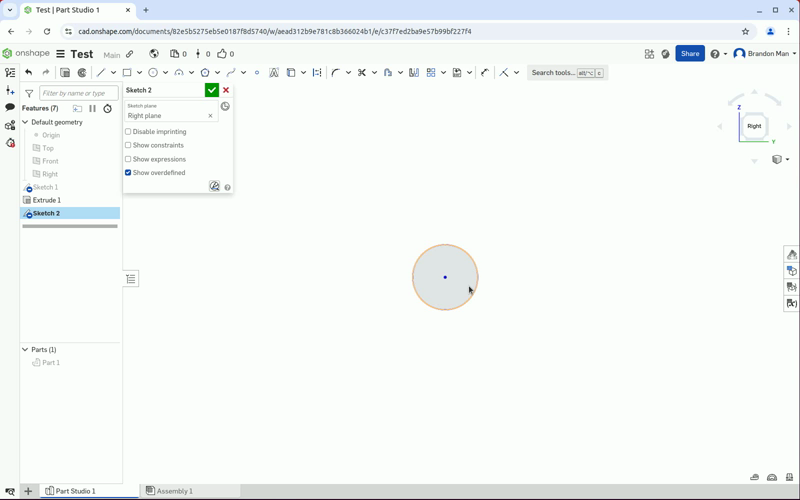
scroll(6)
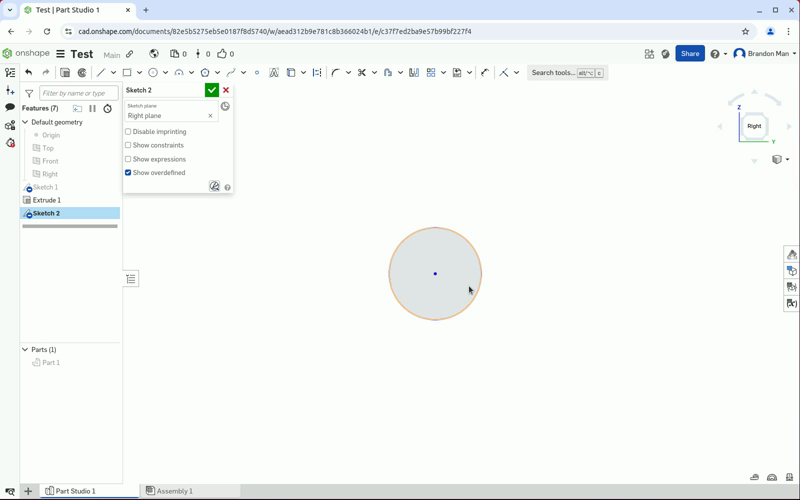
scroll(6)
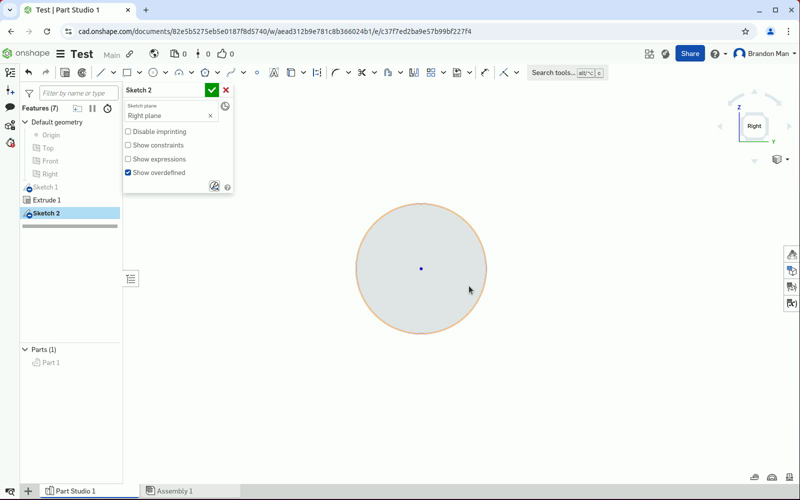
scroll(6)
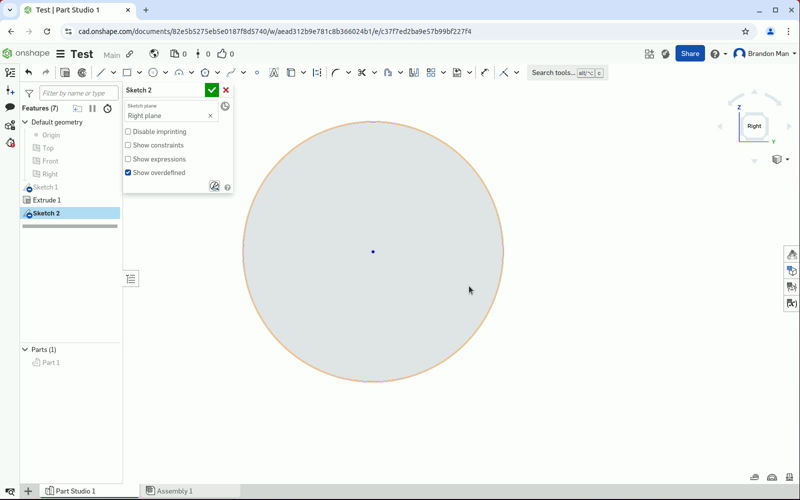
click(469, 285)
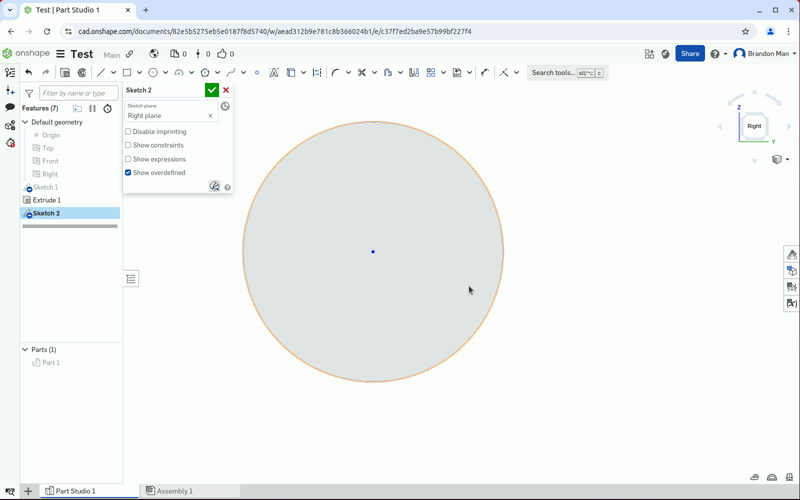
scroll(-6)
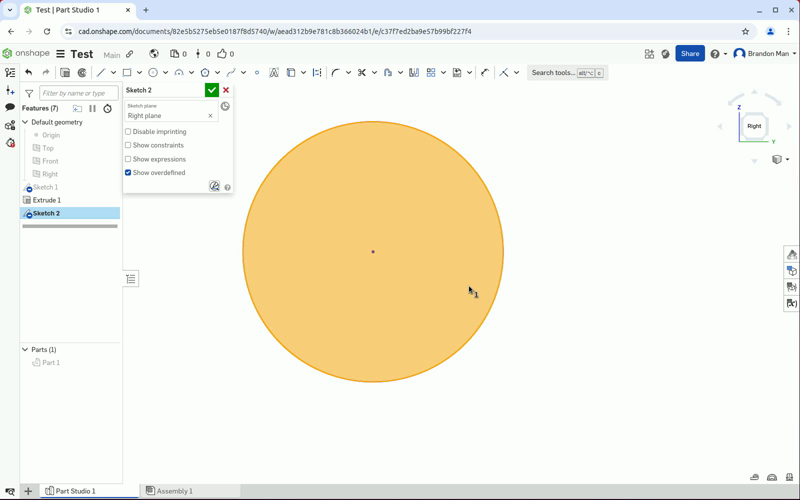
scroll(-6)
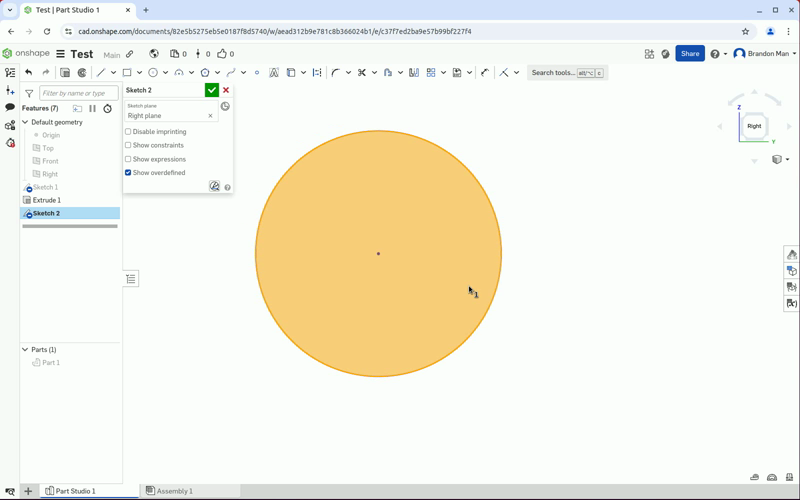
scroll(-6)
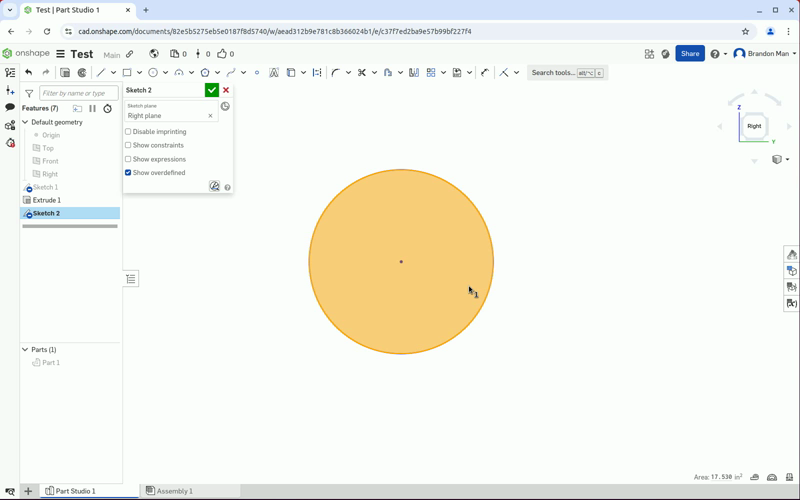
scroll(-6)
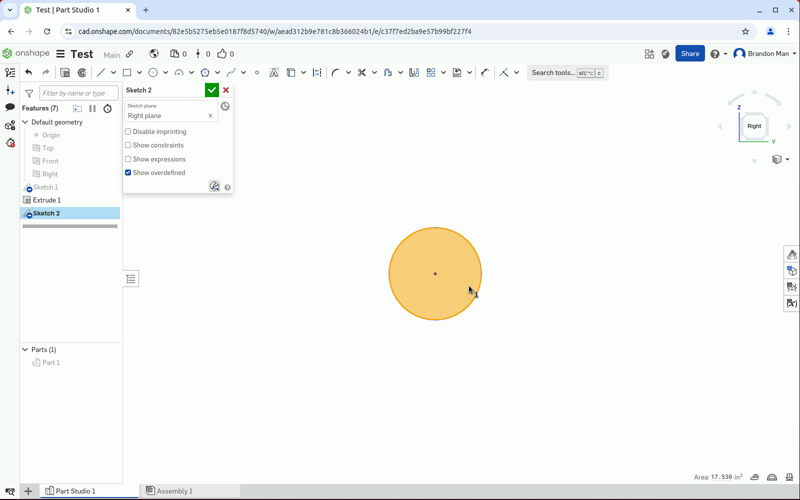
scroll(-6)
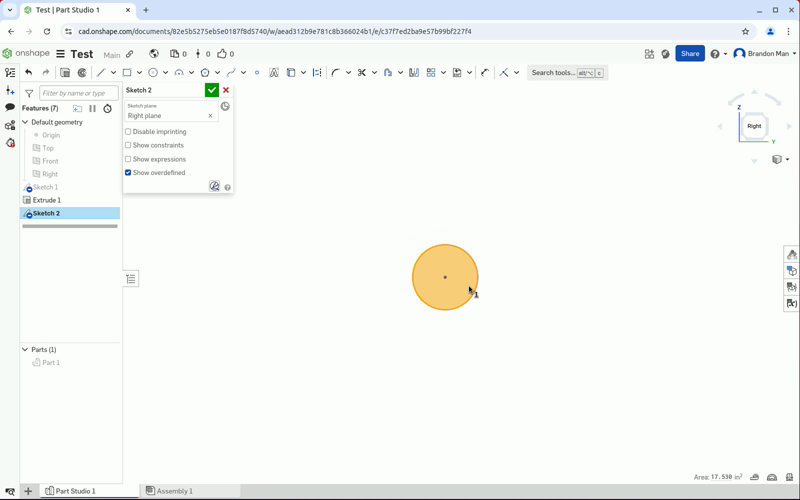
scroll(-6)
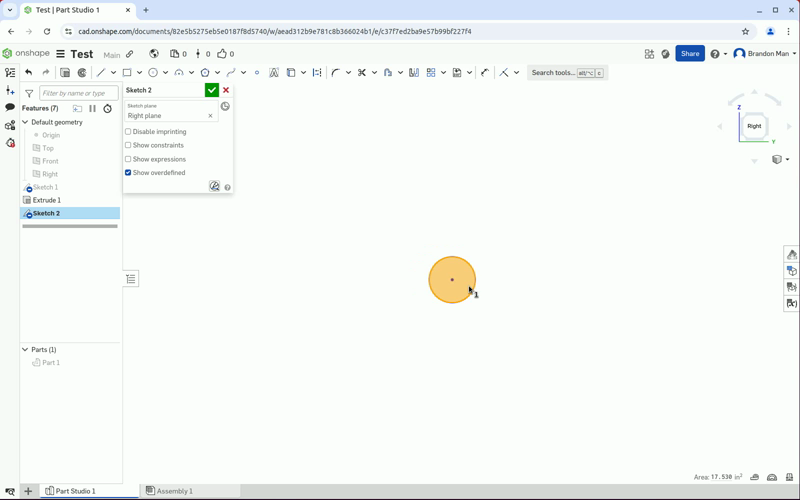
scroll(-6)
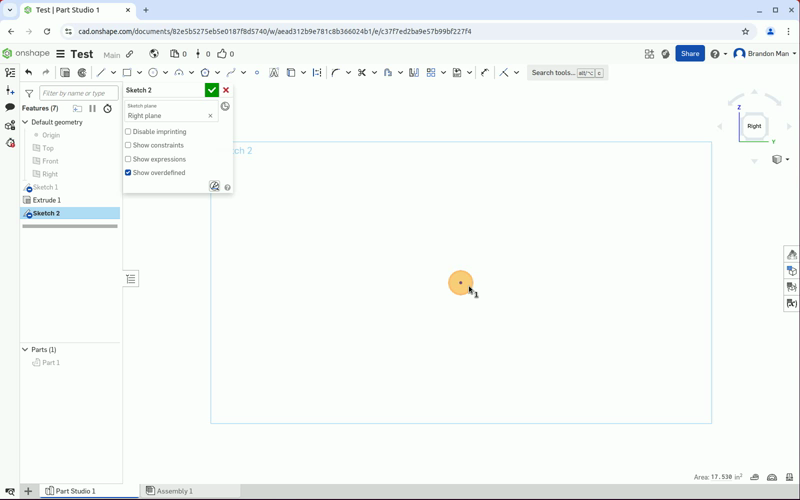
mouse_move(73, 352)
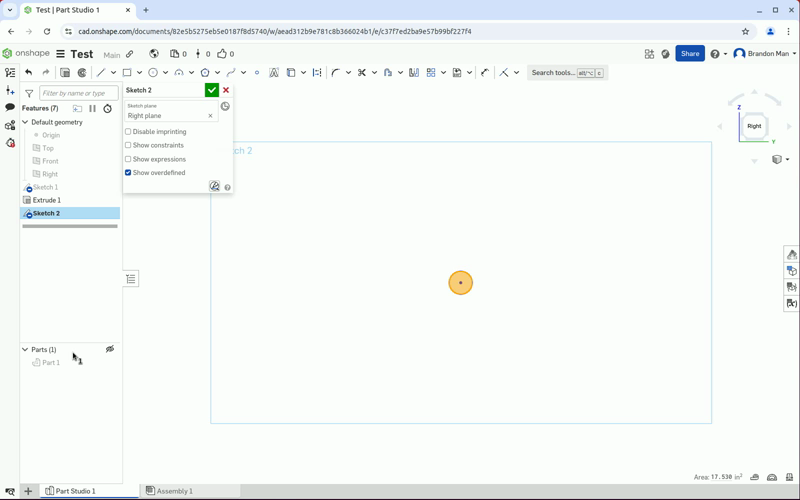
key(shift+y)
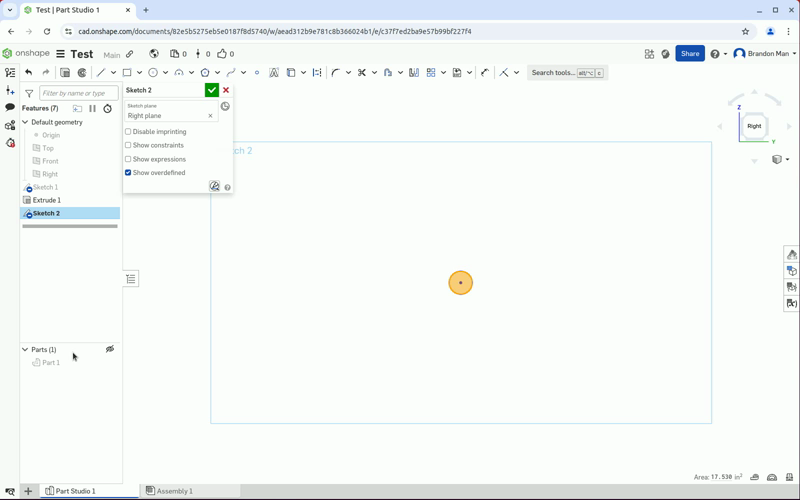
key(shift+e)
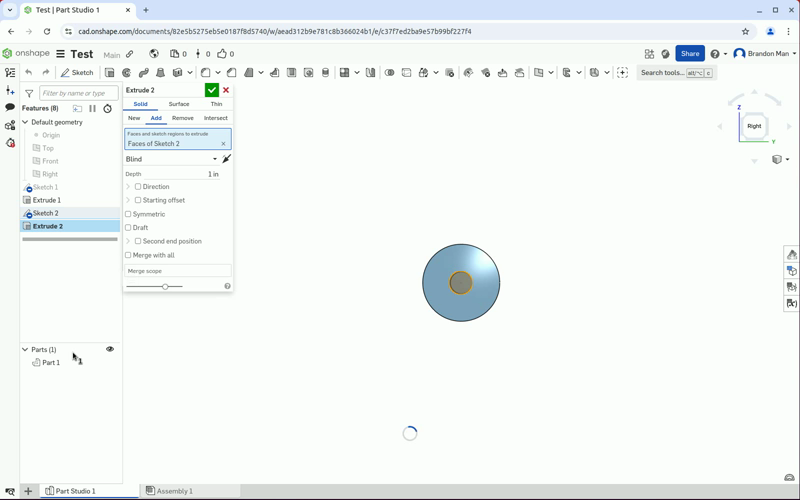
mouse_move(143, 106)
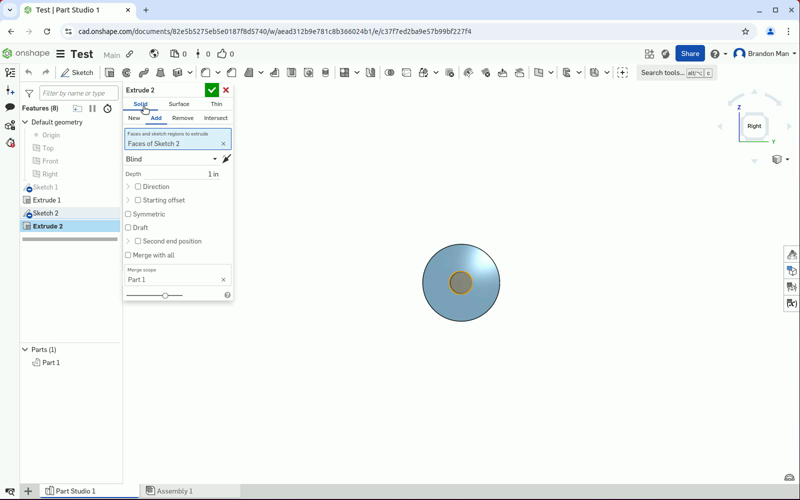
click(143, 106)
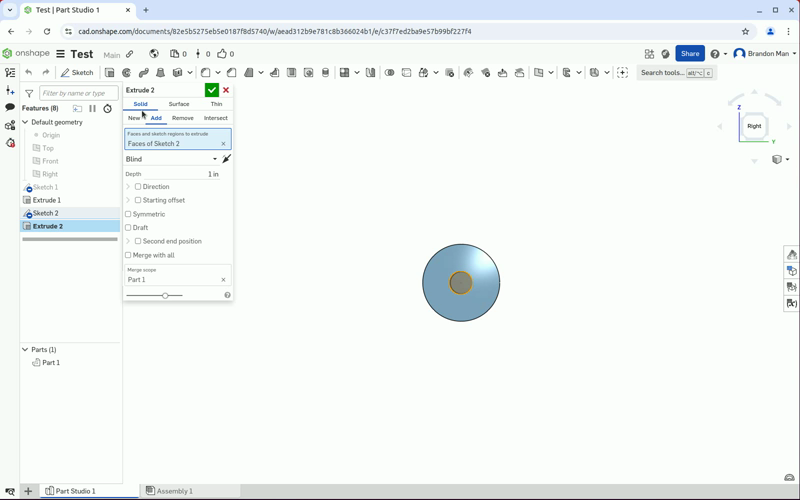
mouse_move(137, 120)
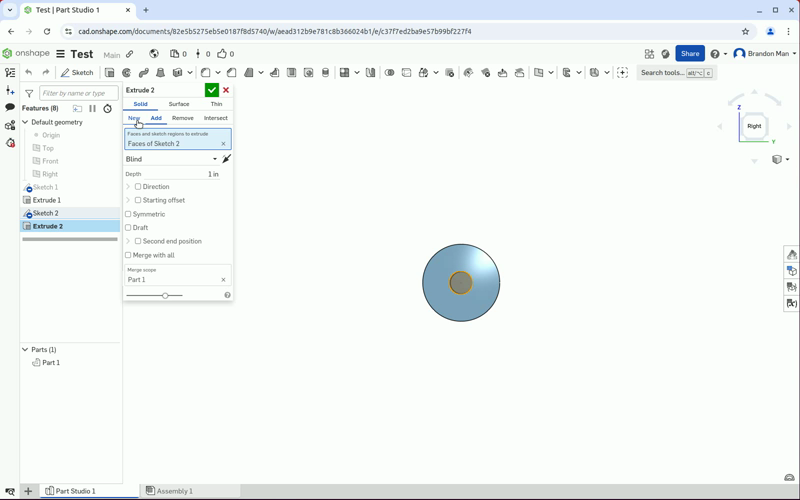
click(137, 120)
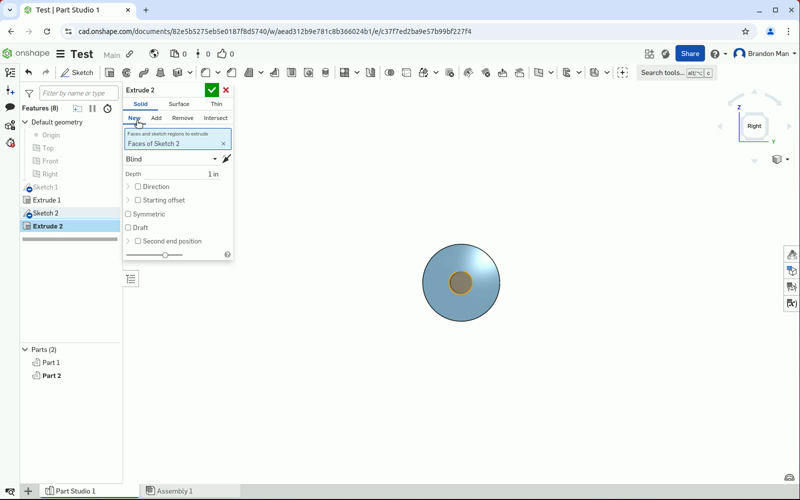
key(tab, 4)
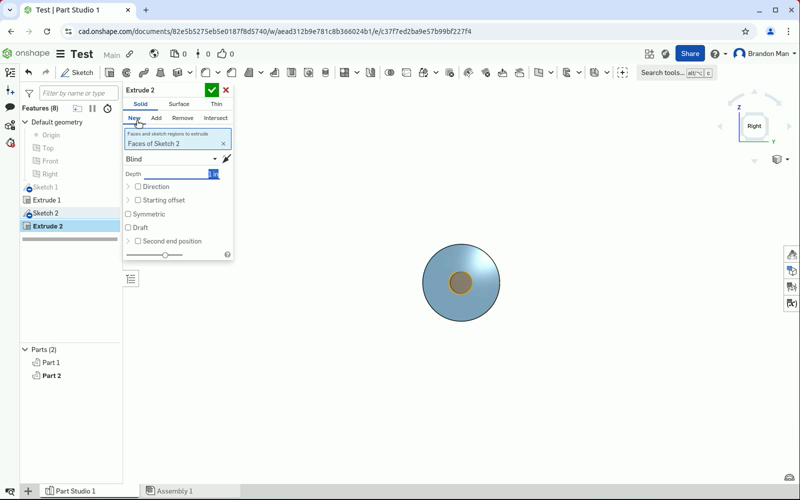
text(23.108)
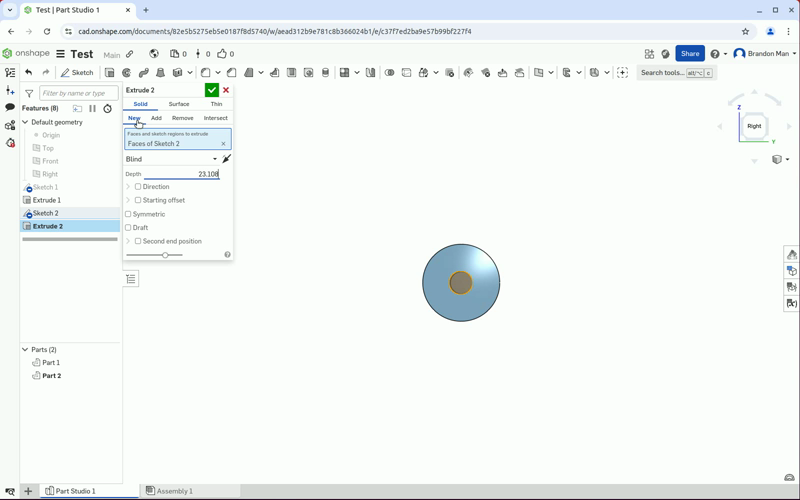
key(enter)
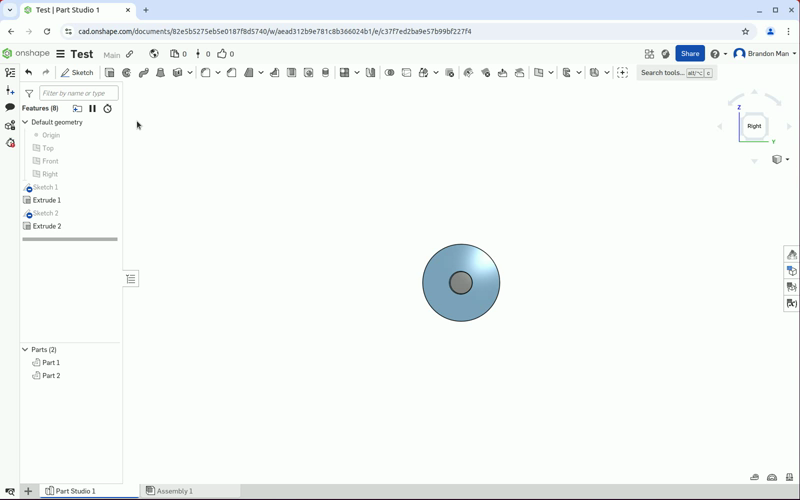
key(shift+h)
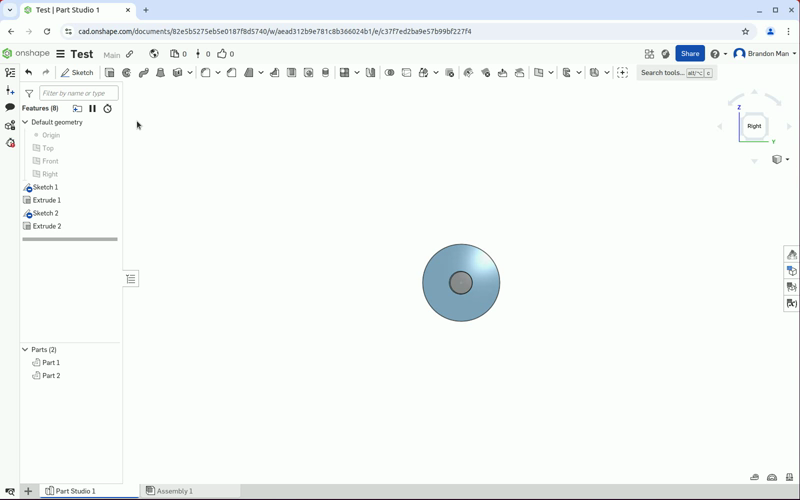
key(shift+h)
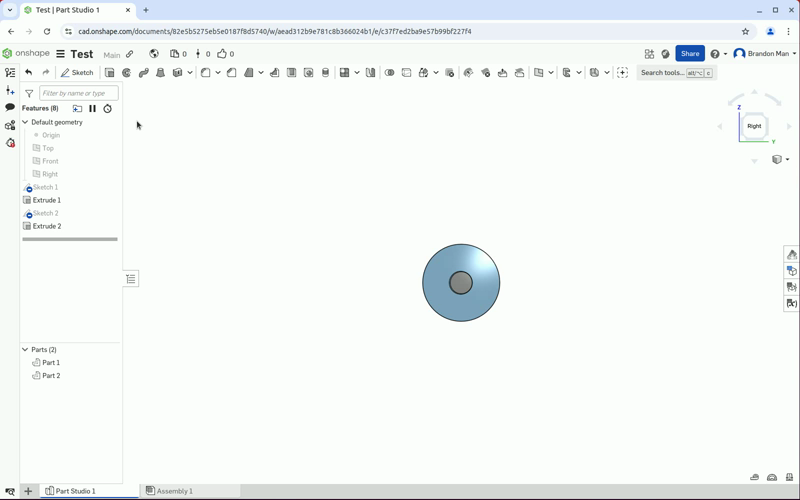
mouse_move(73, 189)
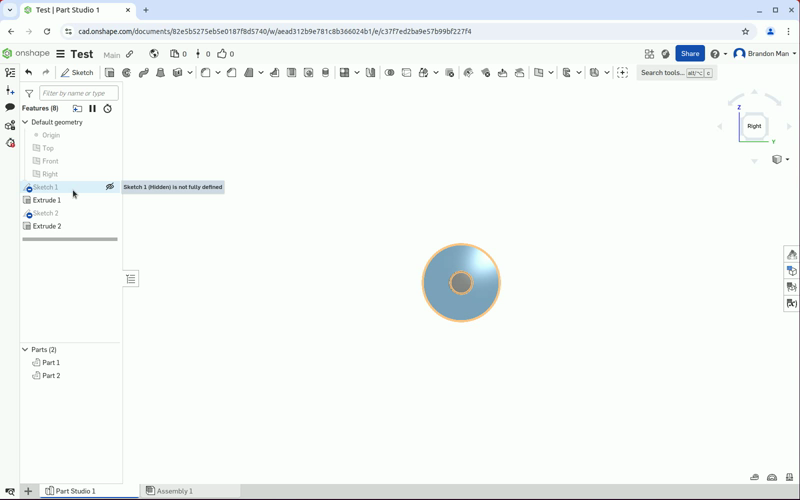
click(73, 189)
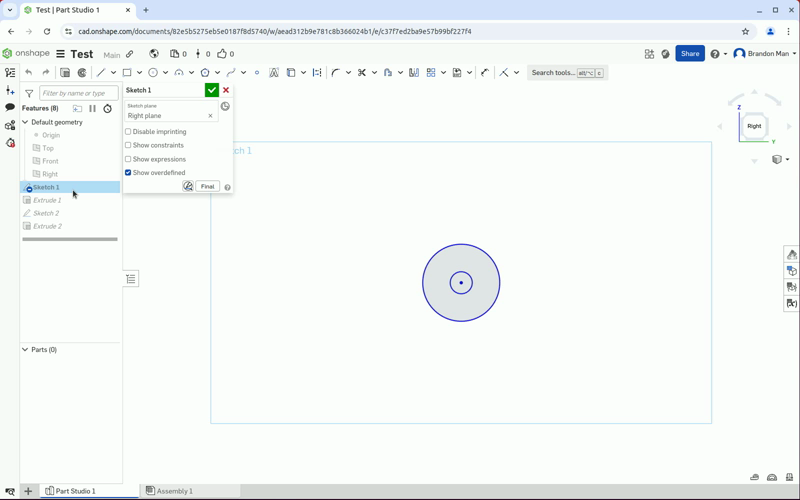
mouse_move(229, 92)
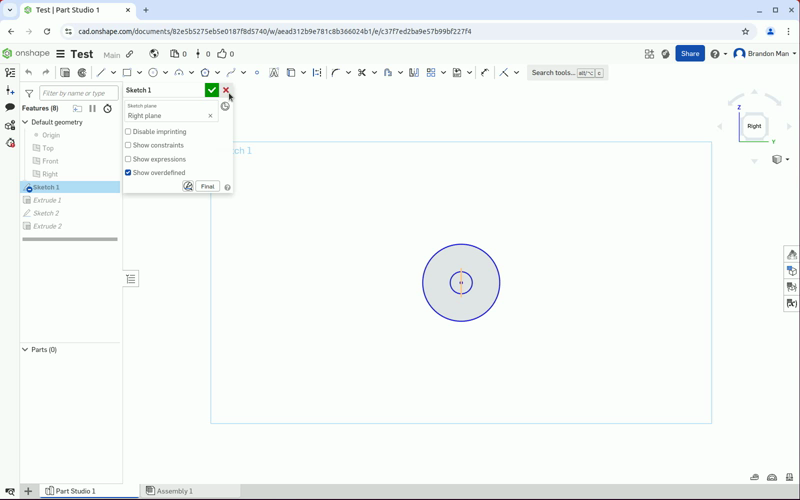
click(229, 92)
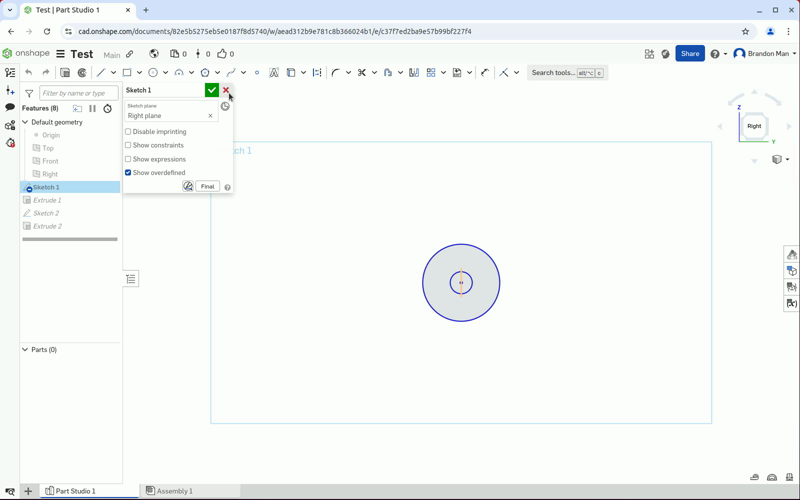
key(shift+s)
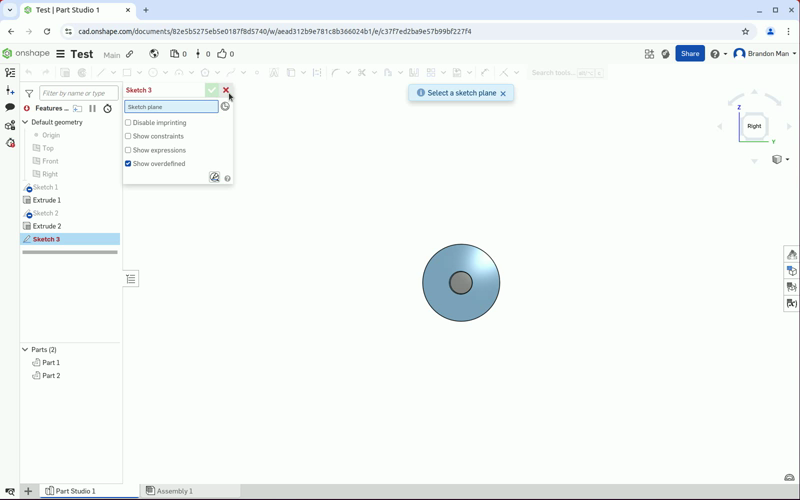
mouse_move(73, 176)
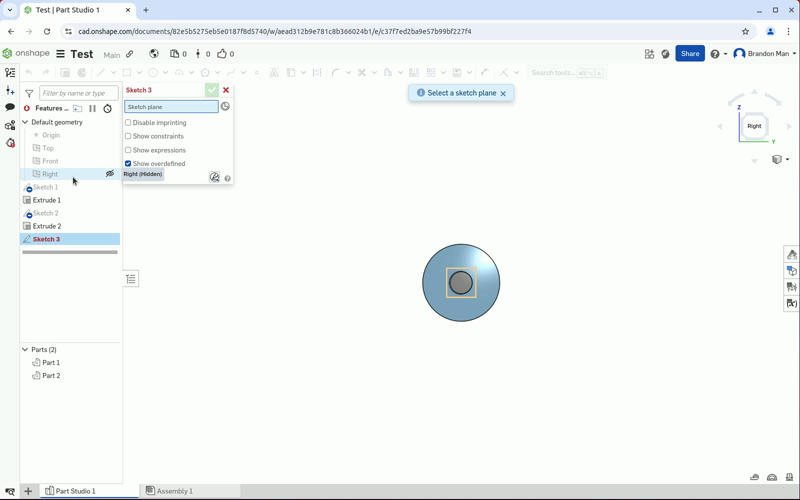
click(73, 176)
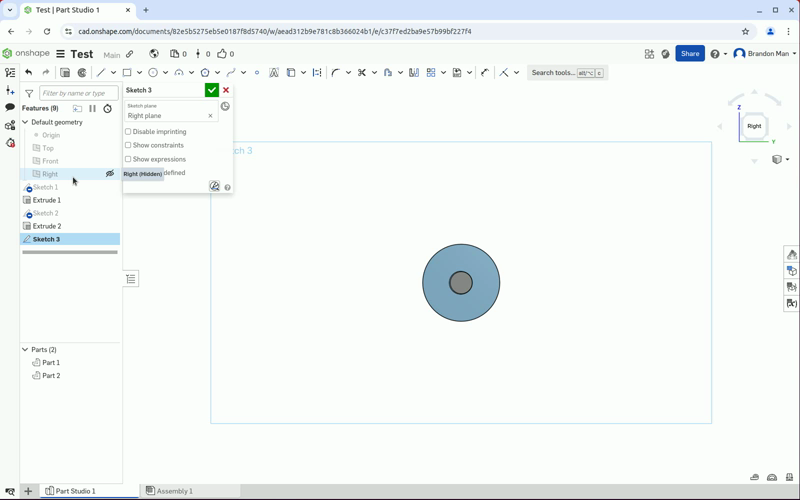
mouse_move(73, 352)
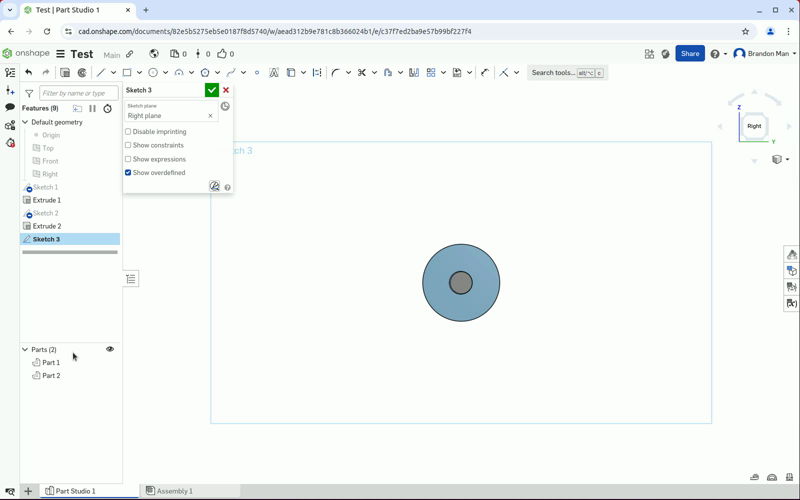
key(y)
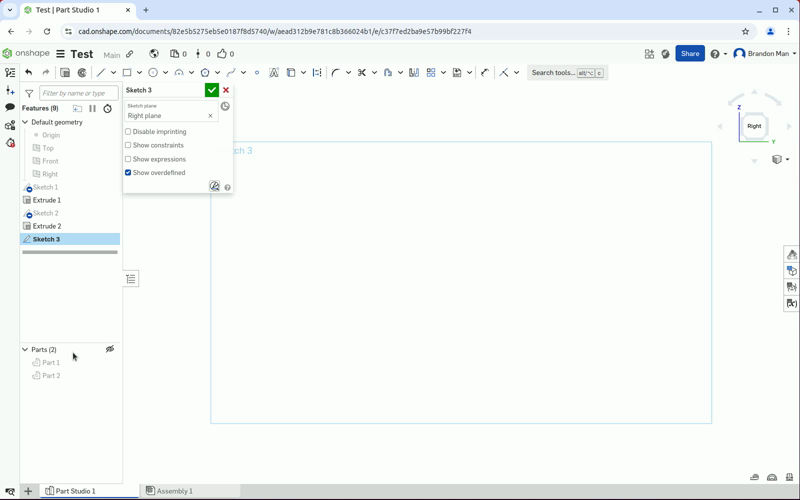
key(c)
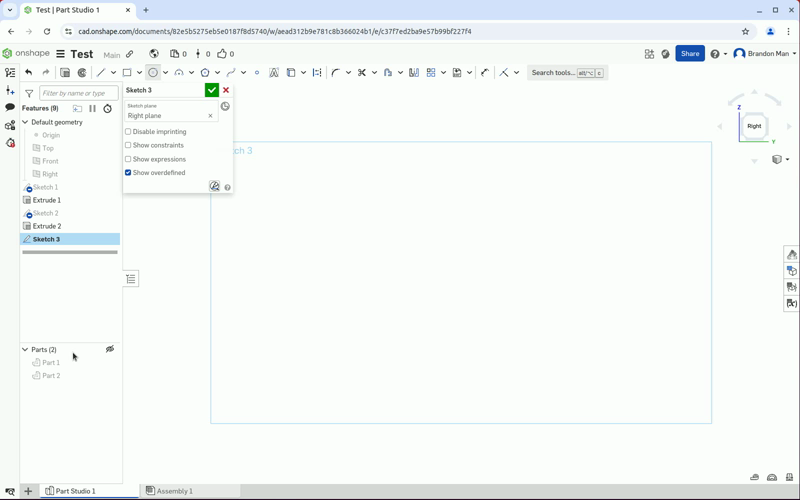
key_down(shift)
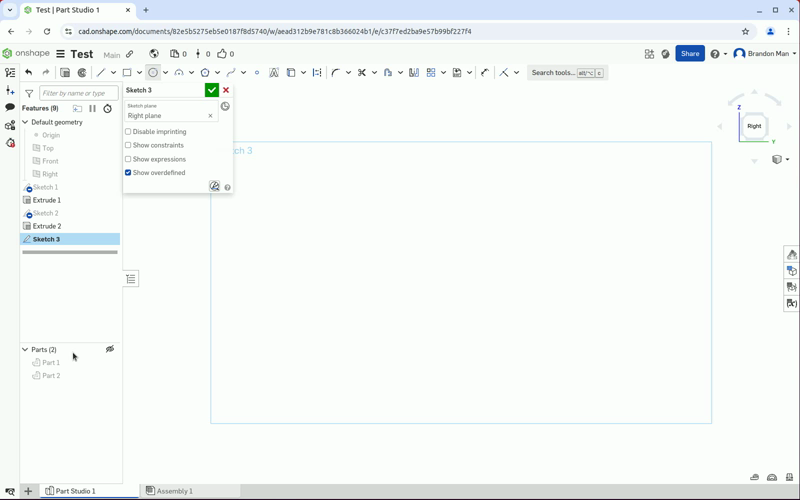
mouse_move(460, 282)
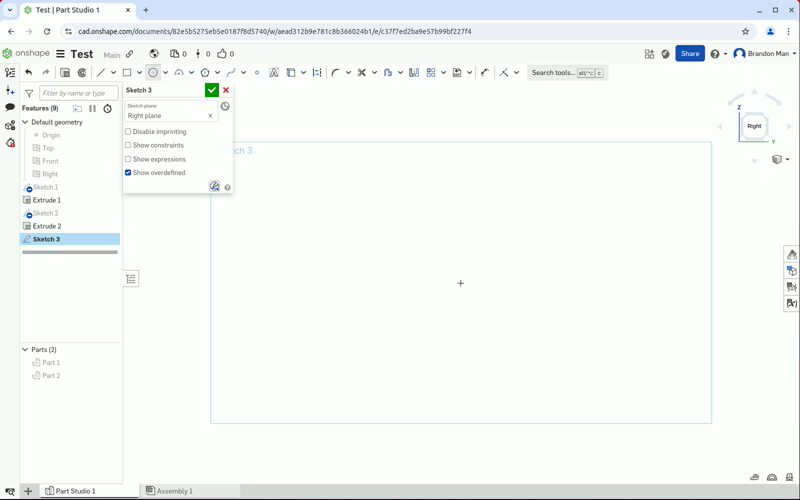
click(460, 282)
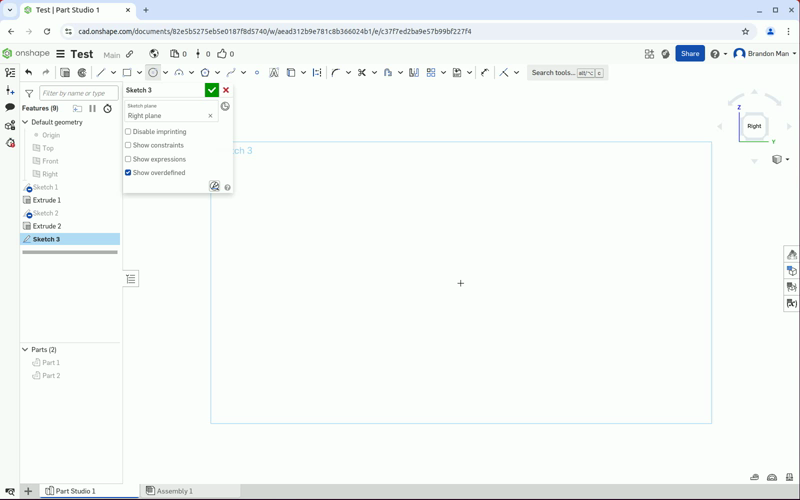
key_up(shift)
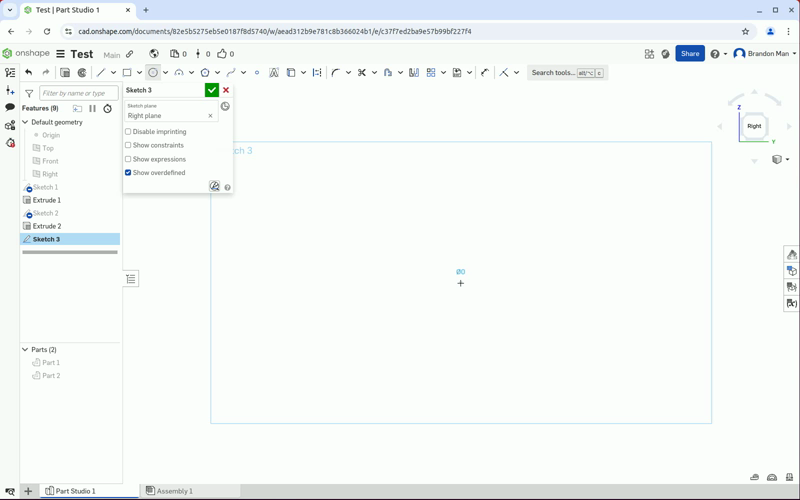
mouse_move(472, 282)
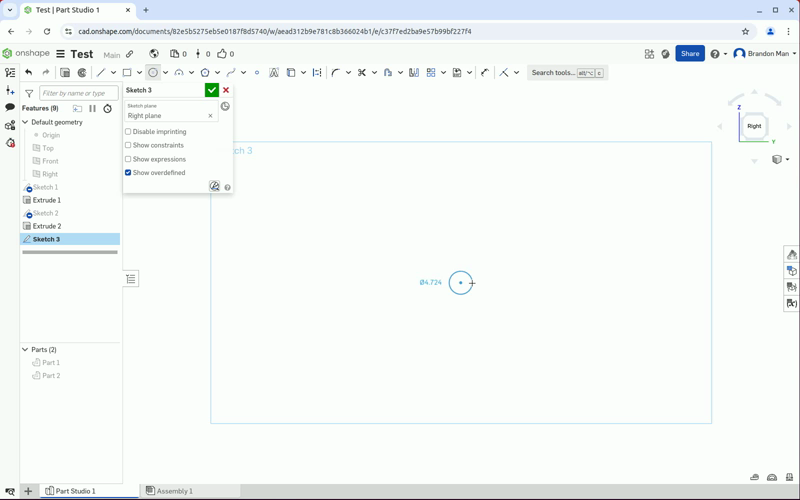
click(472, 282)
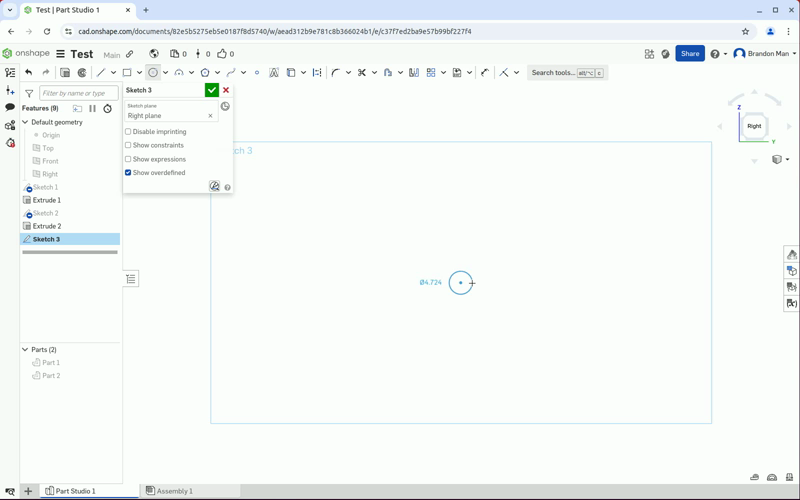
key(esc)
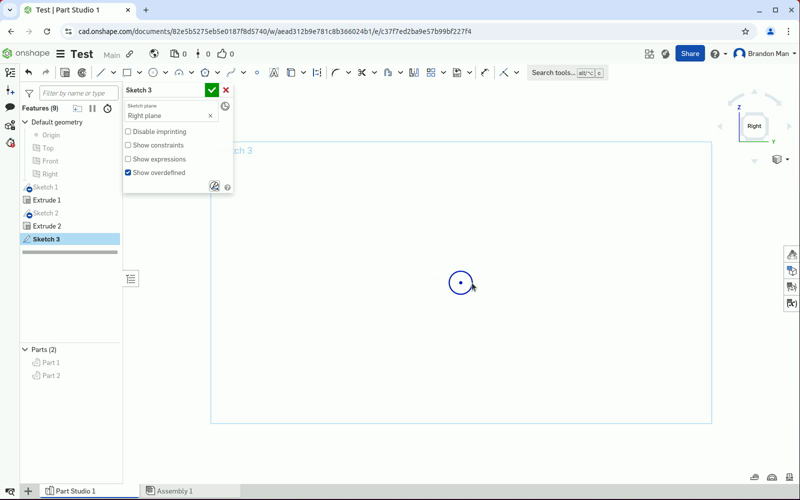
mouse_move(465, 292)
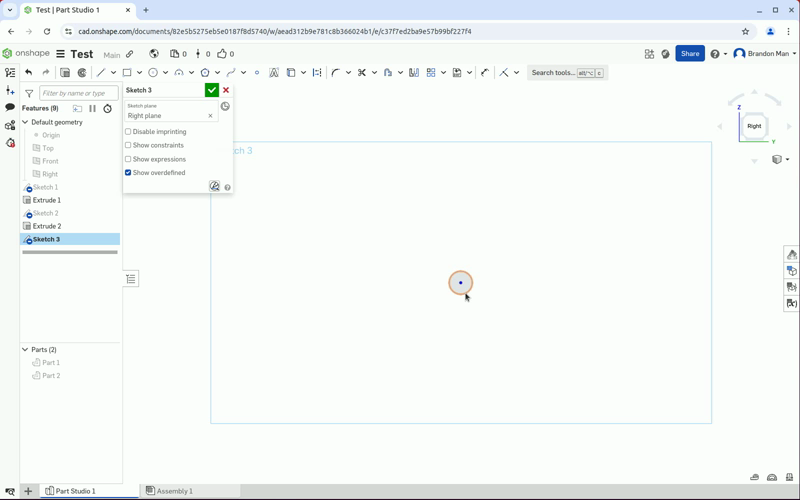
scroll(6)
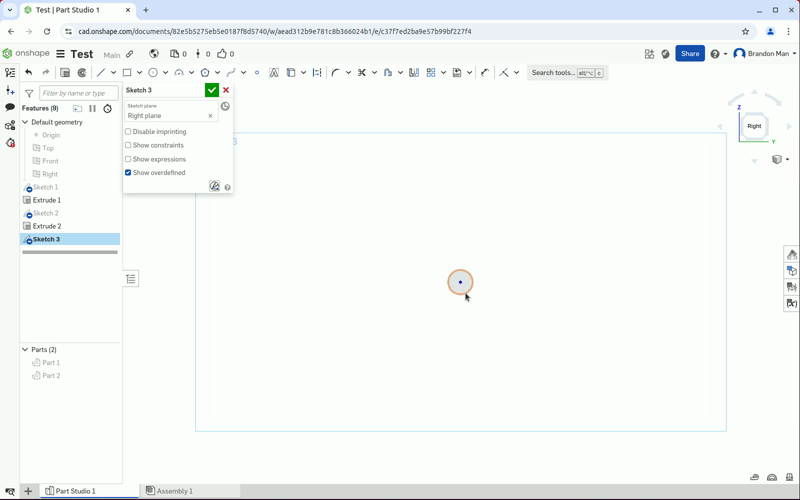
scroll(6)
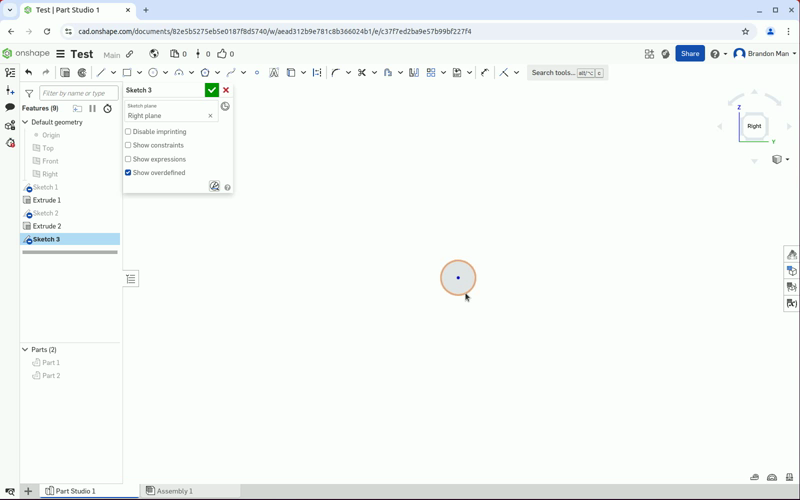
scroll(6)
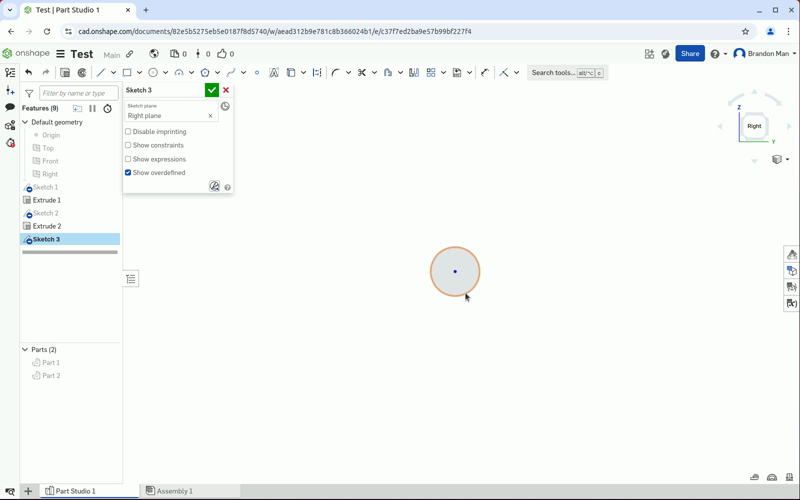
scroll(6)
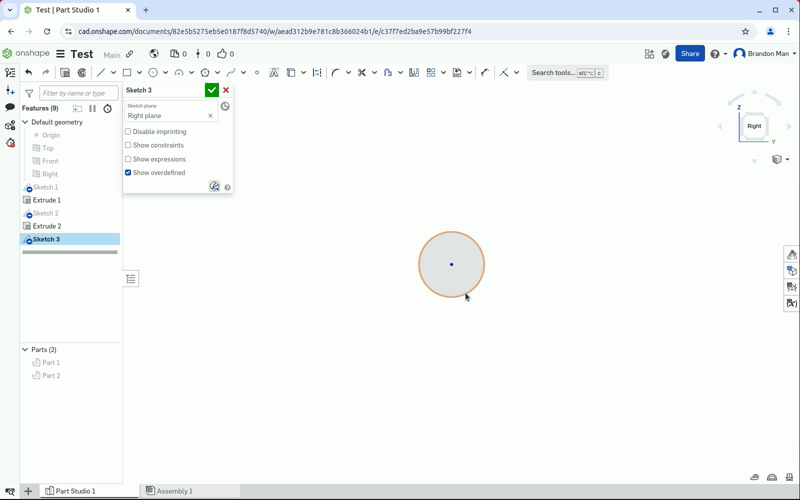
scroll(6)
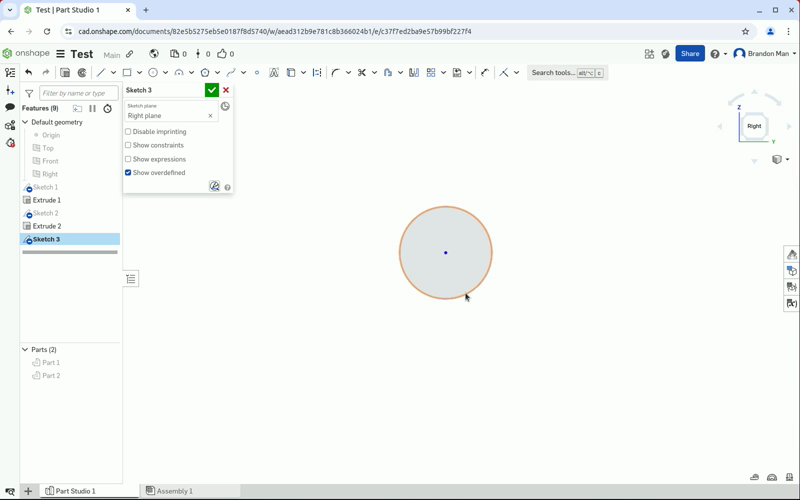
scroll(6)
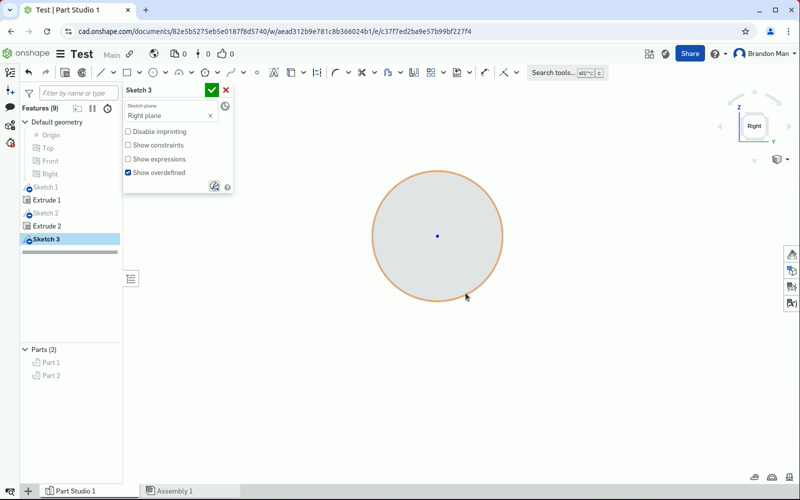
scroll(6)
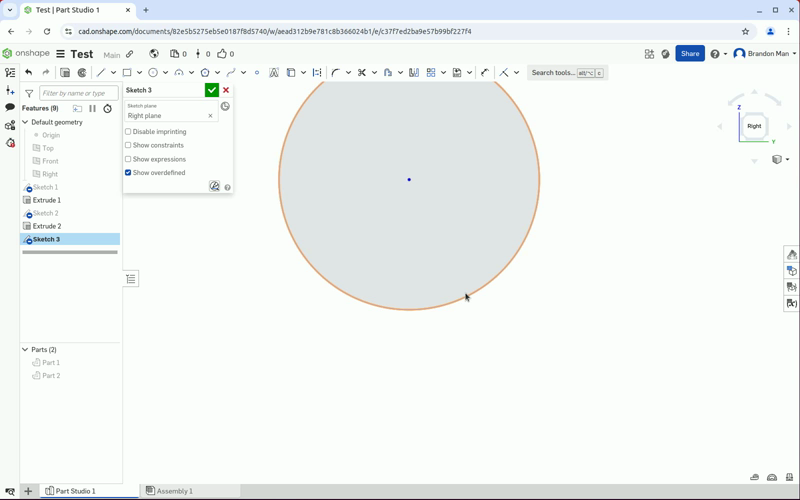
click(465, 292)
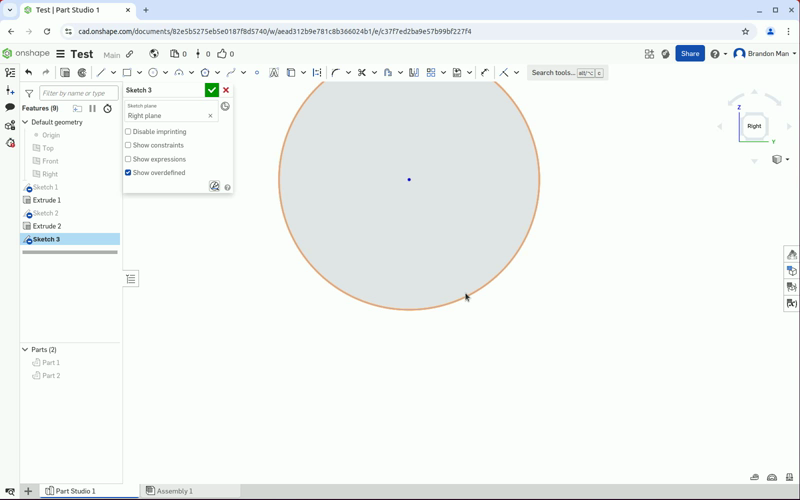
scroll(-6)
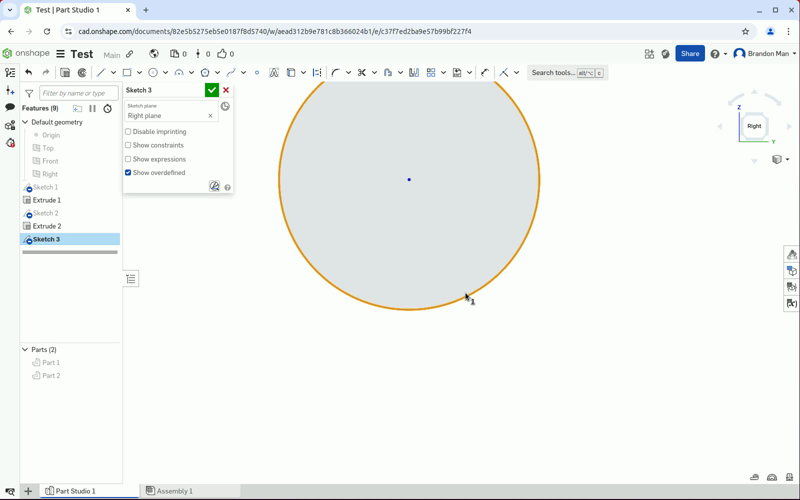
scroll(-6)
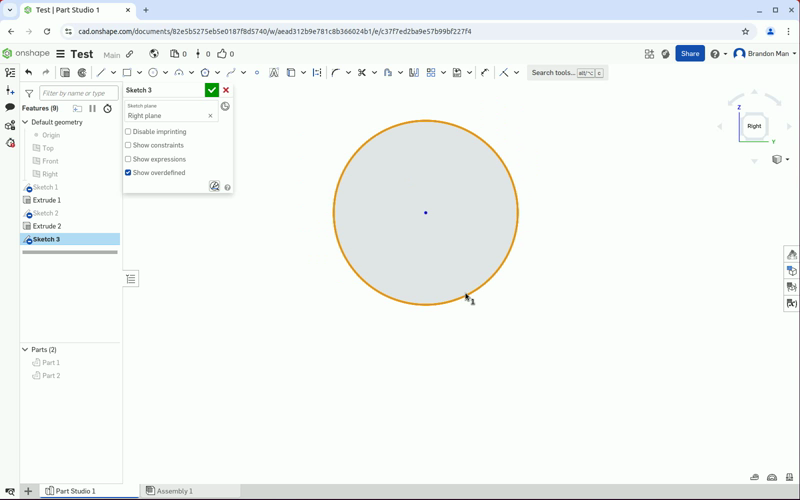
scroll(-6)
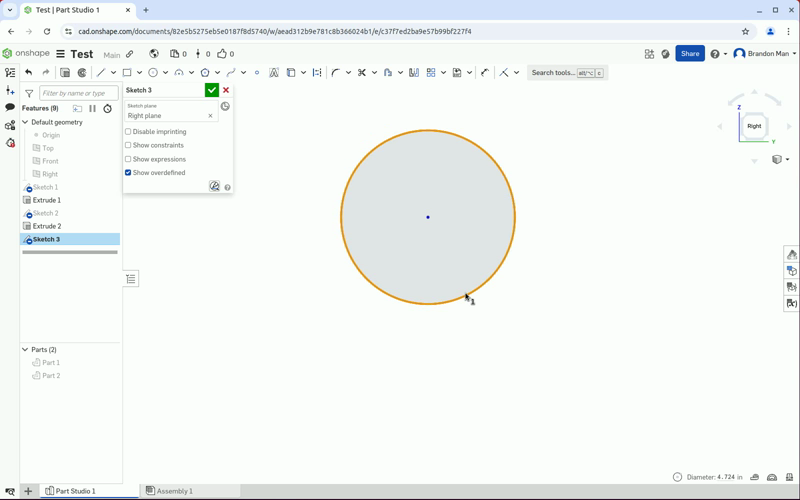
scroll(-6)
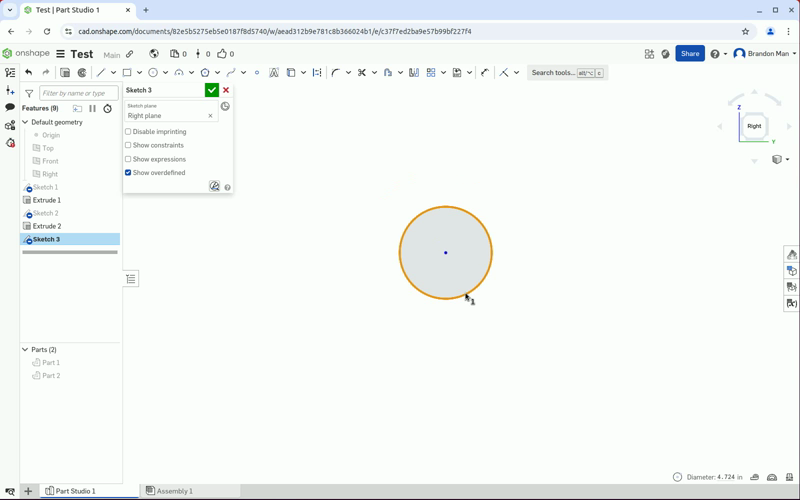
scroll(-6)
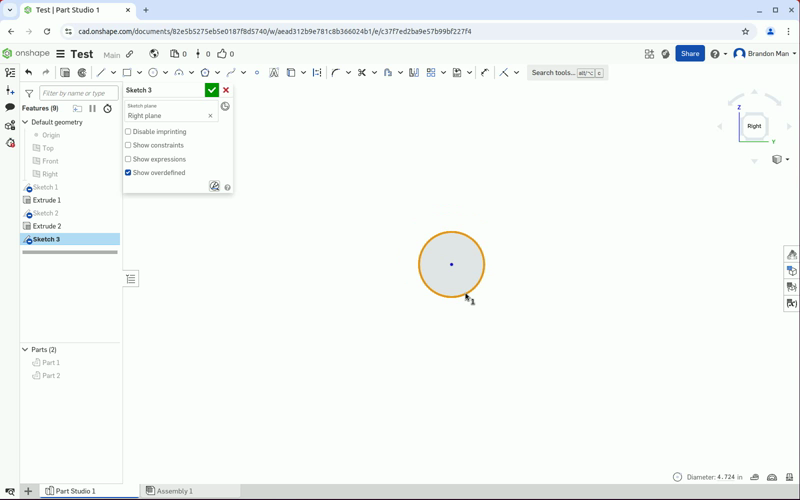
scroll(-6)
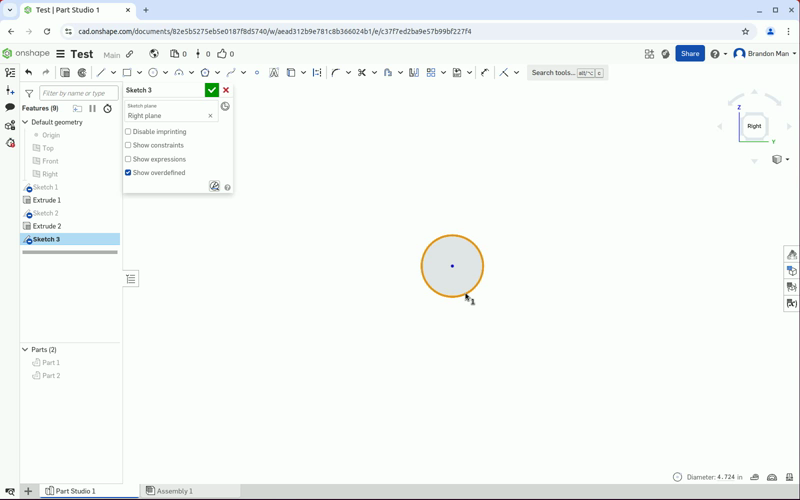
scroll(-6)
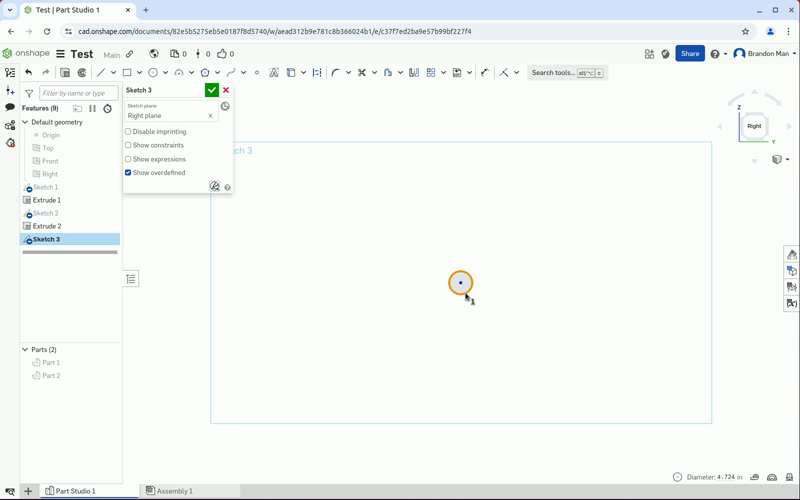
mouse_move(73, 352)
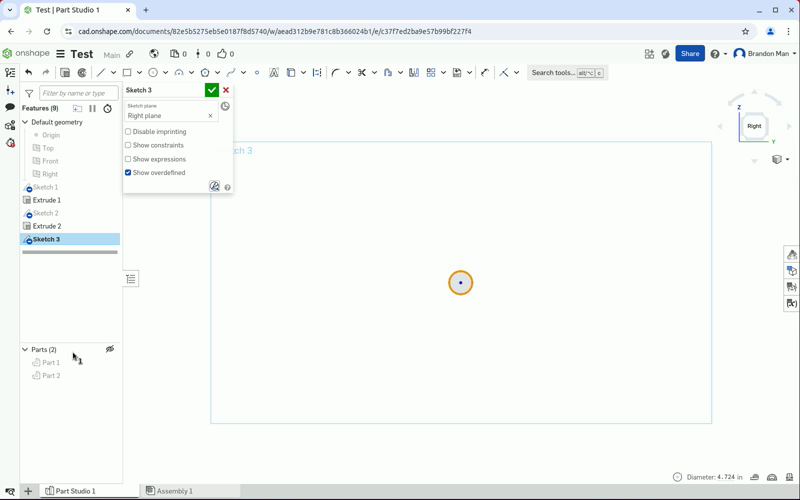
key(shift+y)
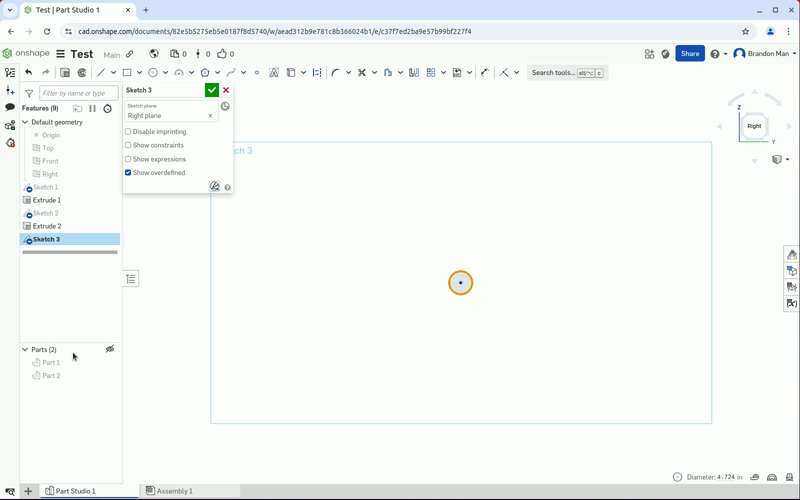
key(shift+e)
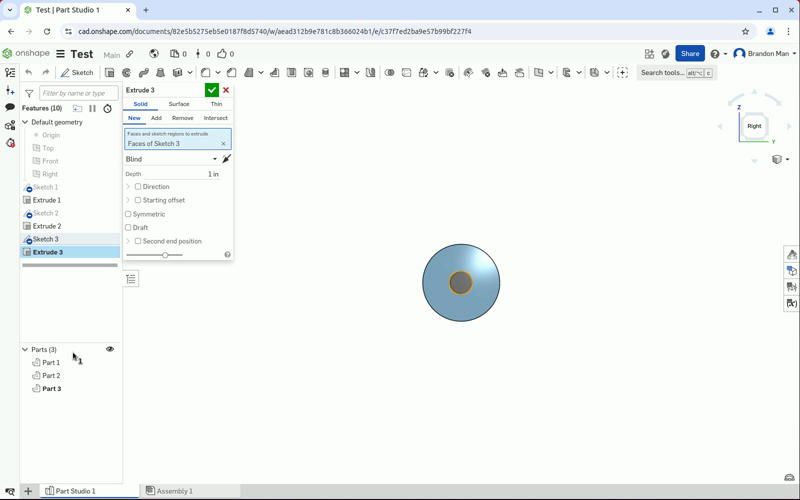
mouse_move(143, 106)
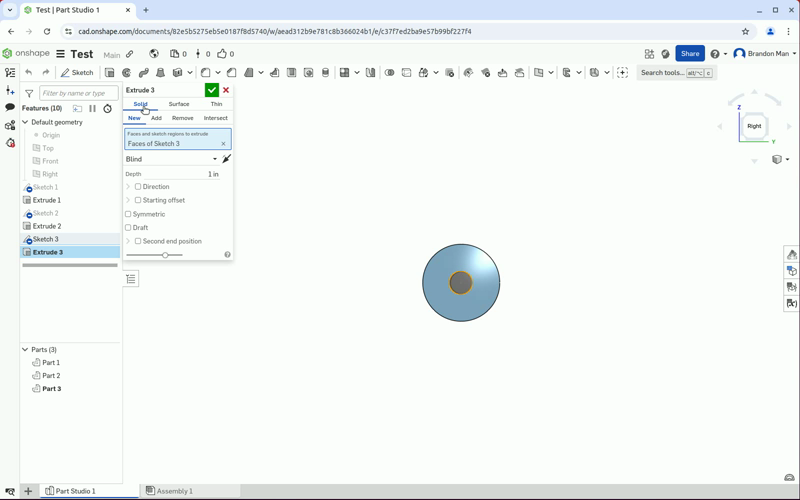
click(143, 106)
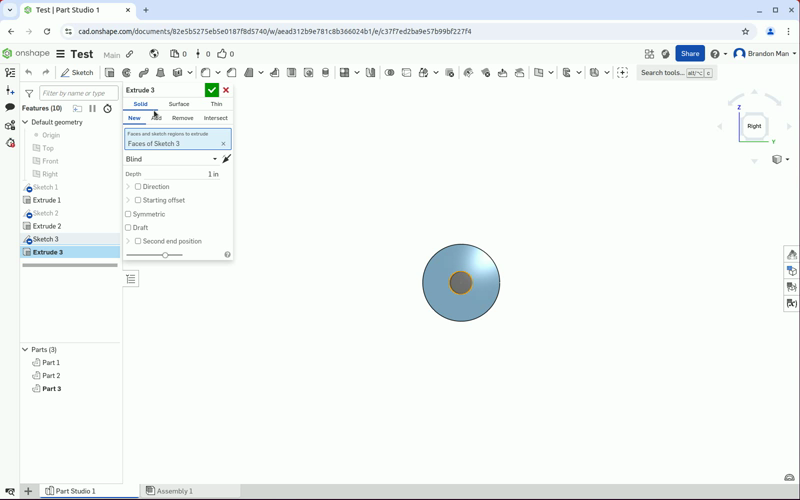
mouse_move(186, 120)
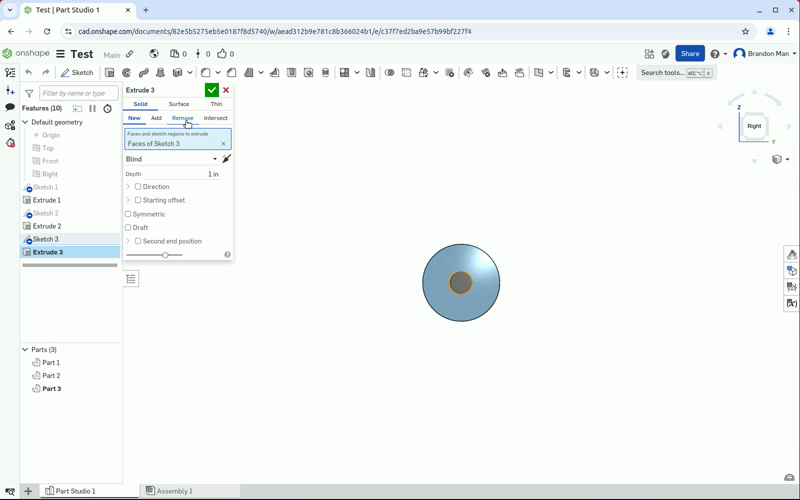
click(186, 120)
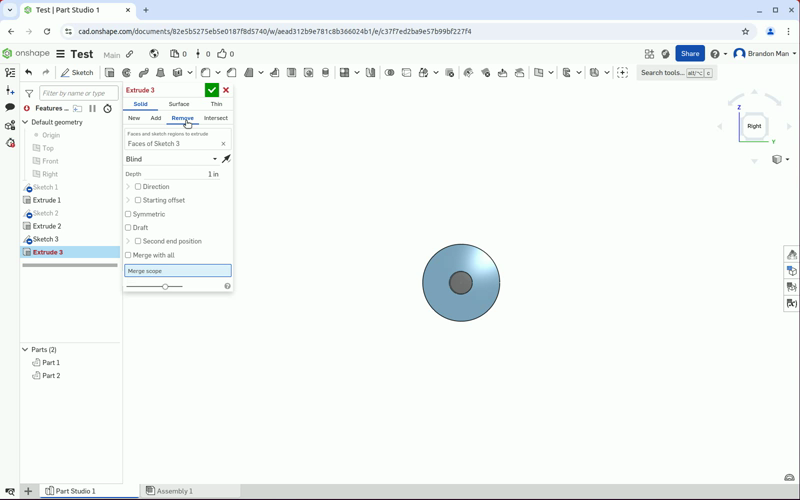
key(tab, 4)
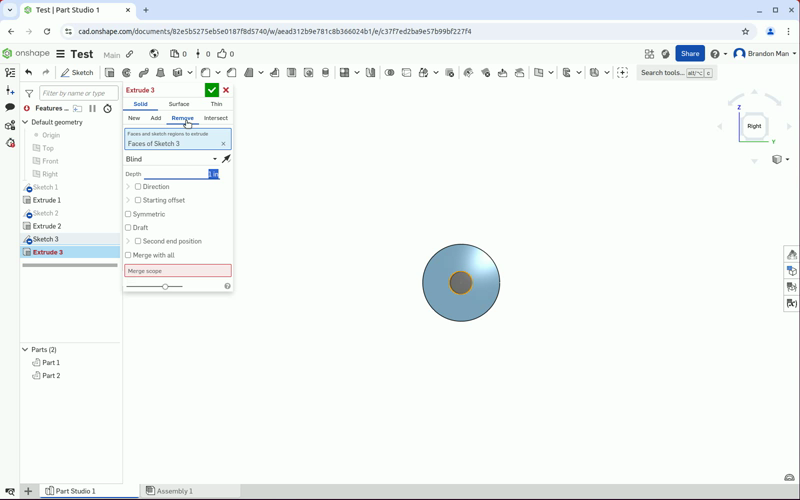
text(-15.405)
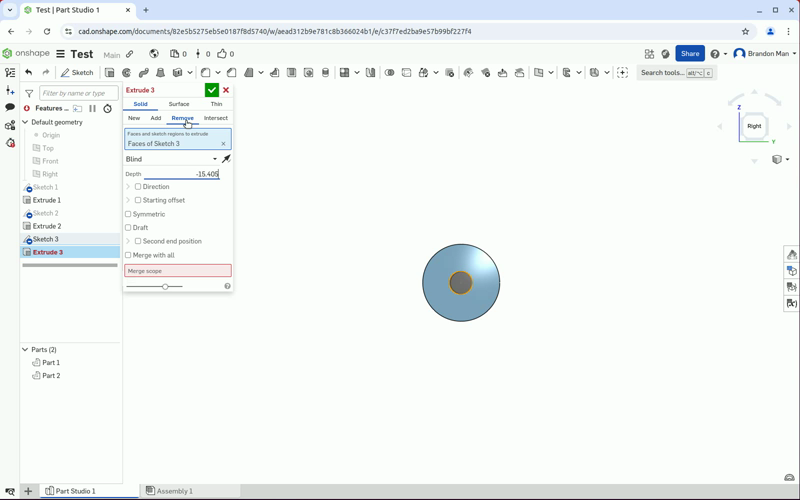
key(tab, 6)
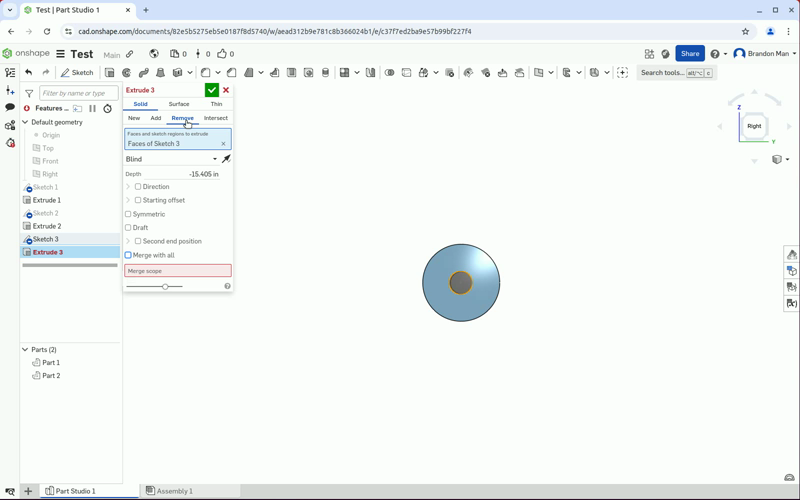
key(space)
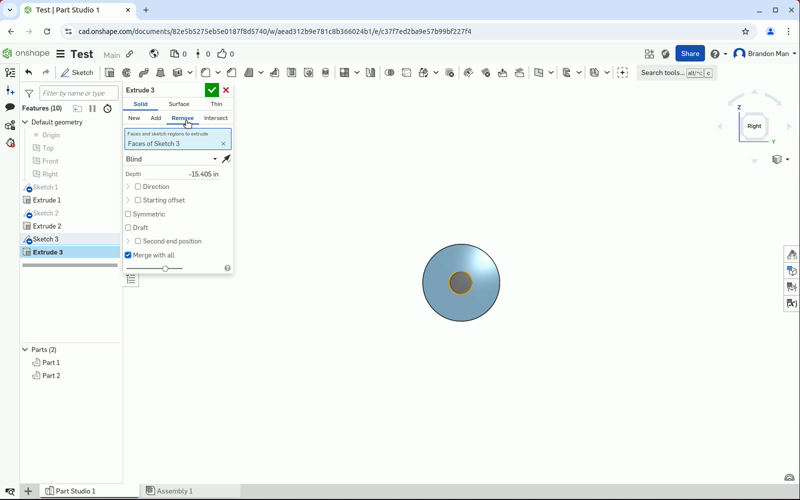
key(enter)
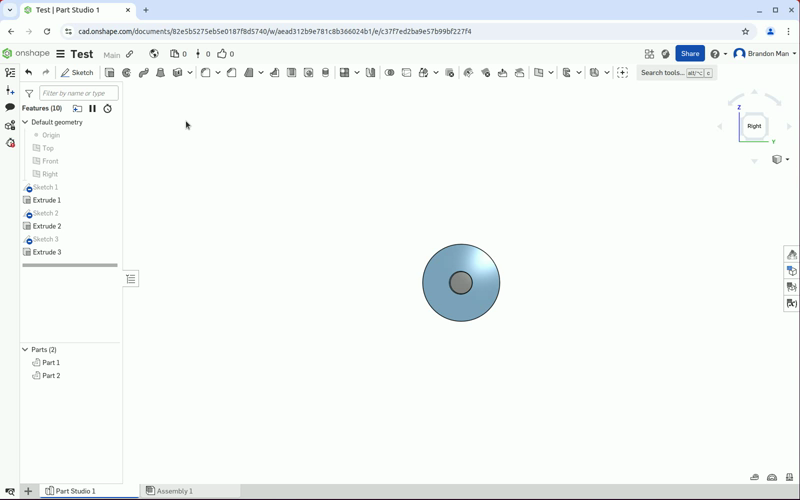
key(shift+h)
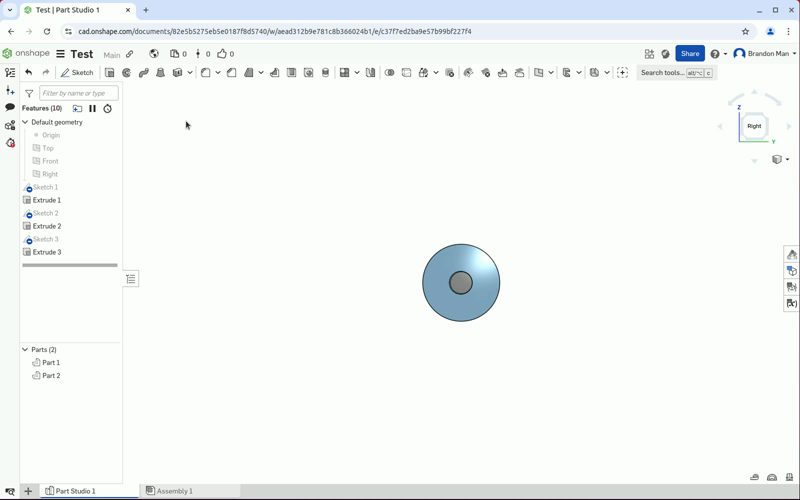
key(shift+h)
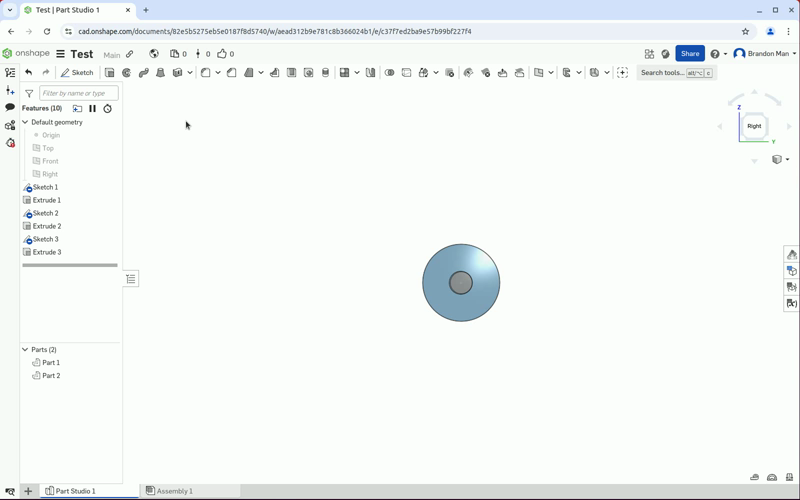
key(shift+7)
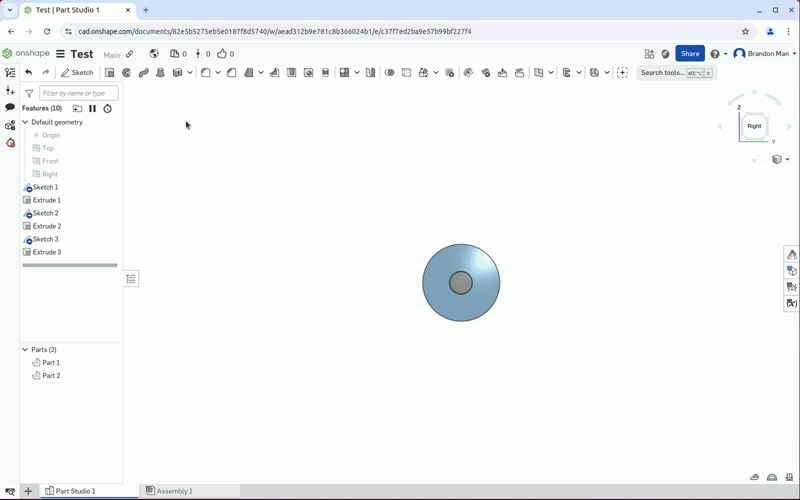
key(right, 2)
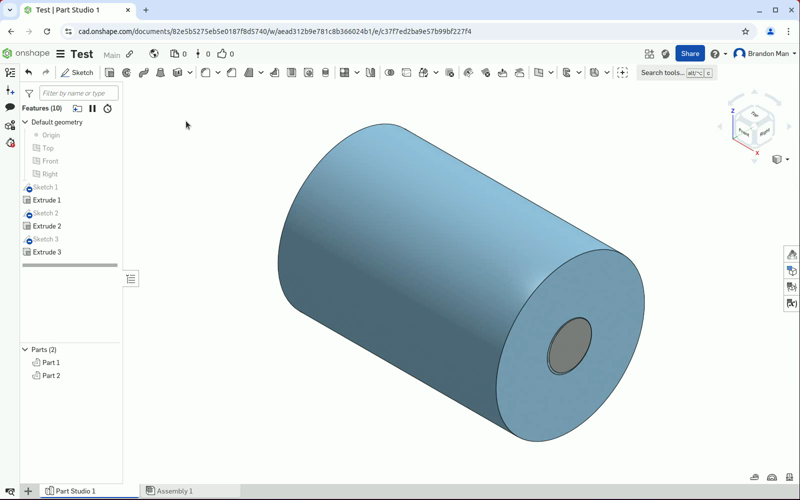
key(down, 2)
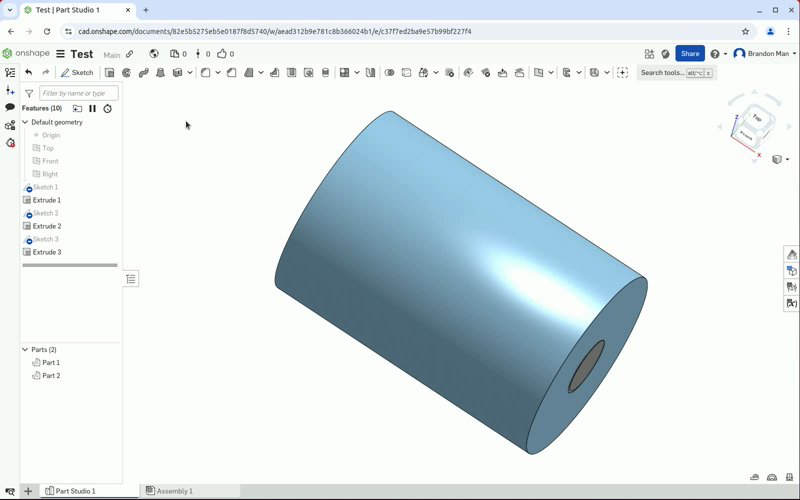
key(up, 2)
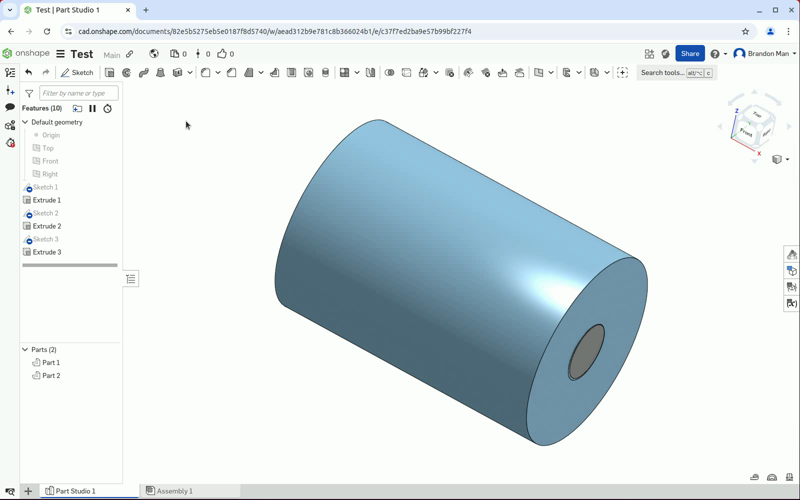
key(left, 2)
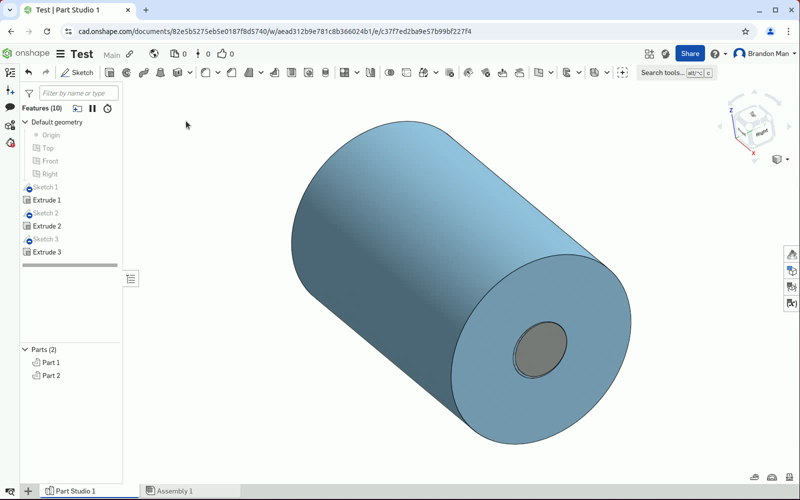
mouse_move(73, 189)
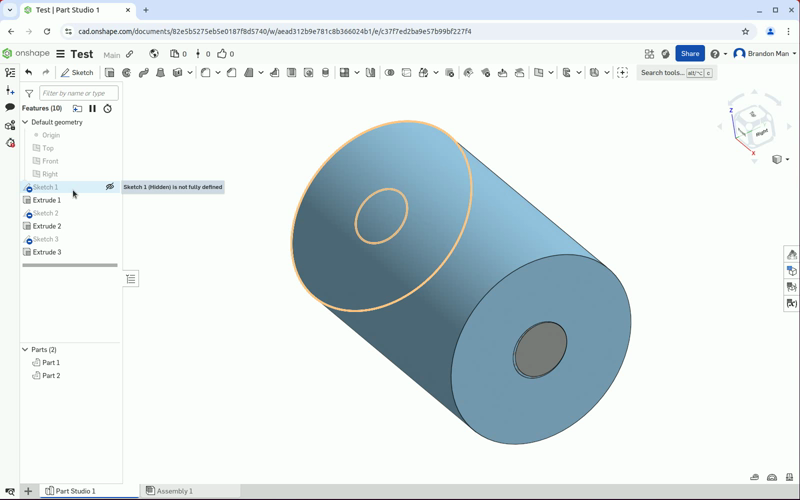
click(73, 189)